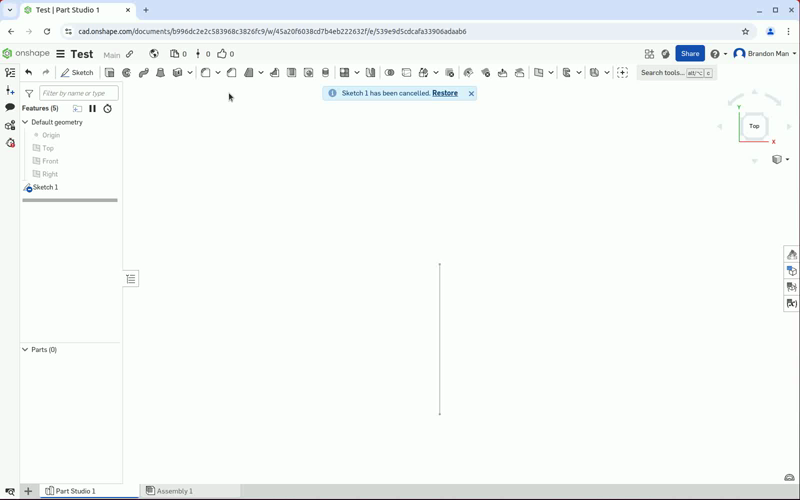
key(shift+h)
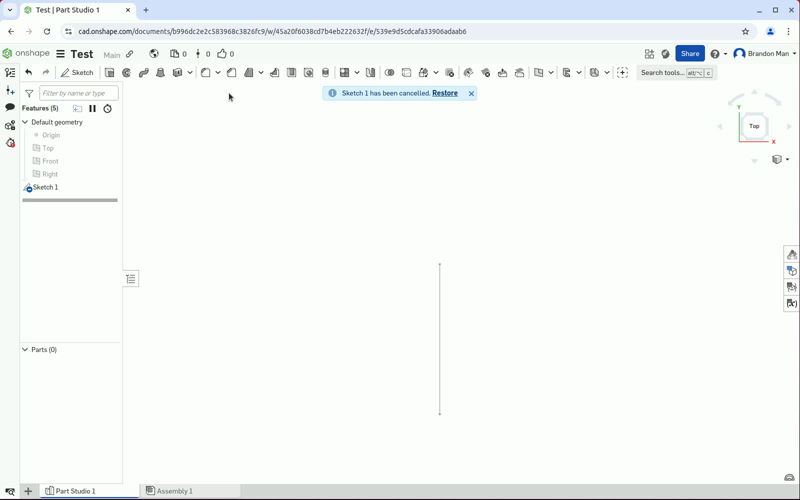
key(shift+s)
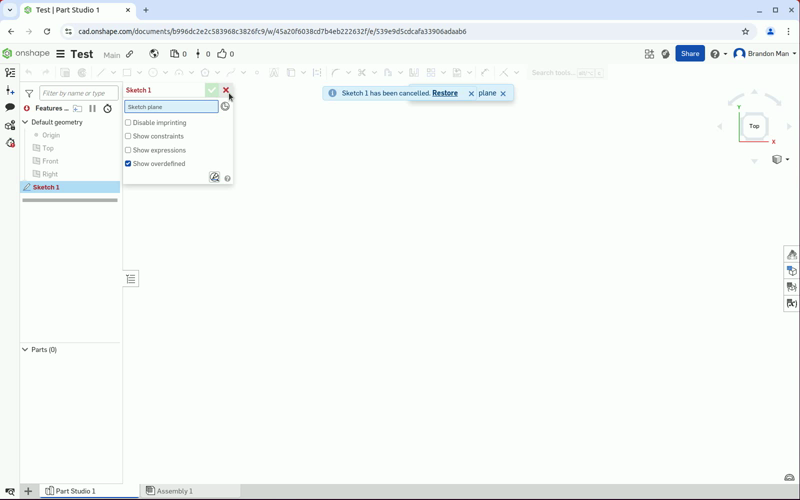
mouse_move(73, 150)
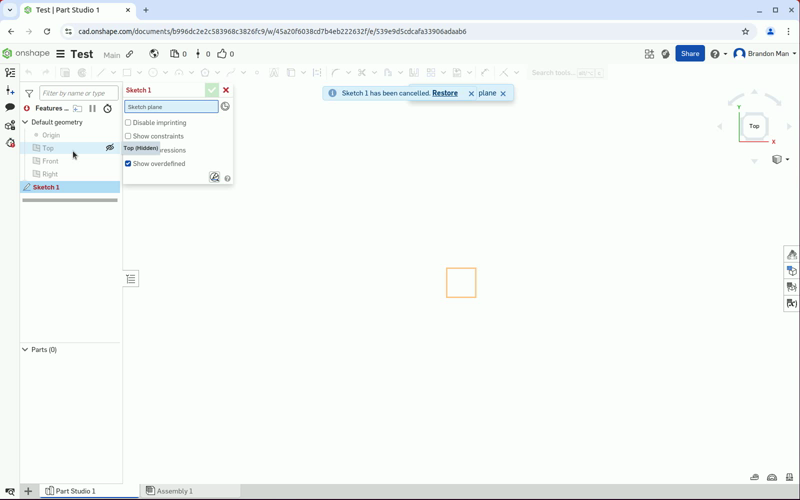
click(73, 150)
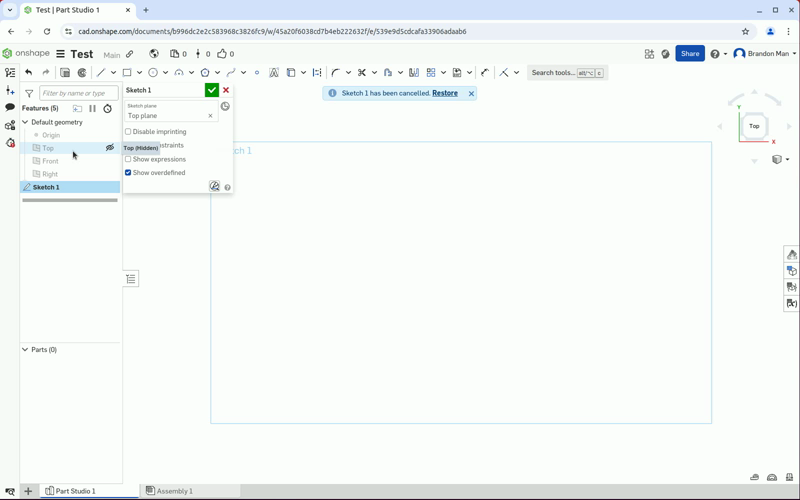
mouse_move(73, 352)
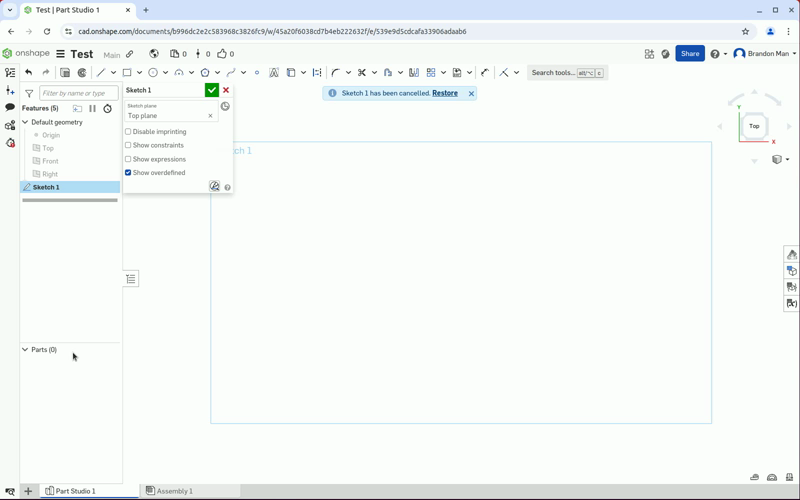
key(y)
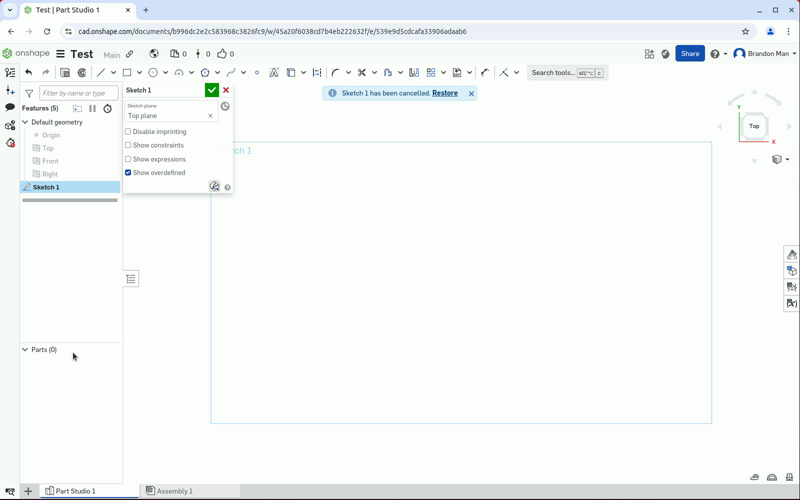
key(l)
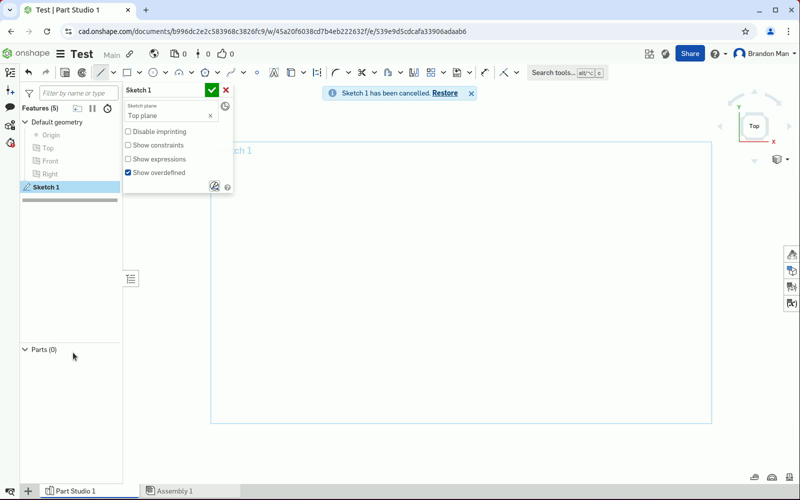
key_down(shift)
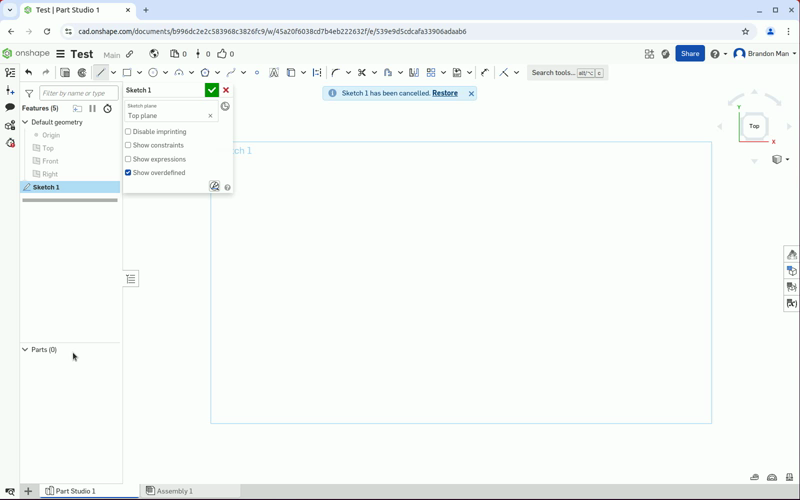
mouse_move(403, 327)
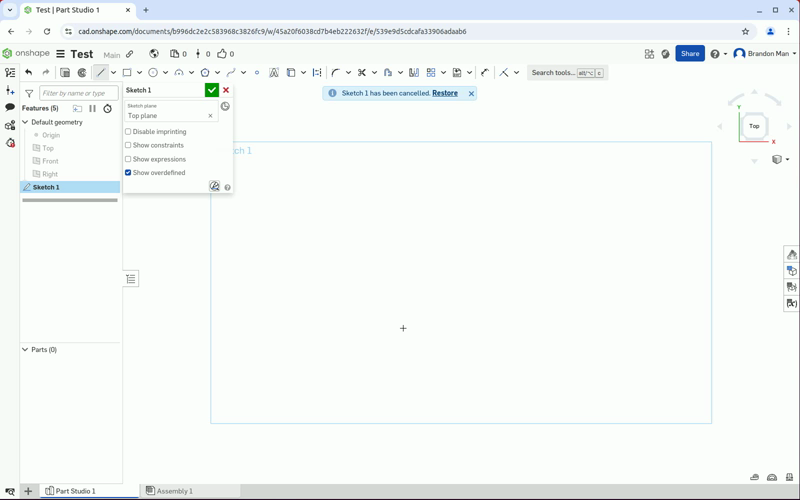
click(403, 327)
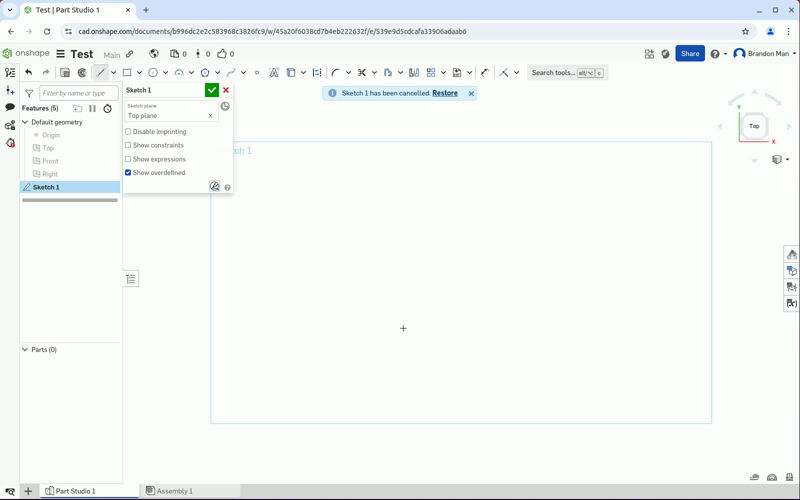
key_up(shift)
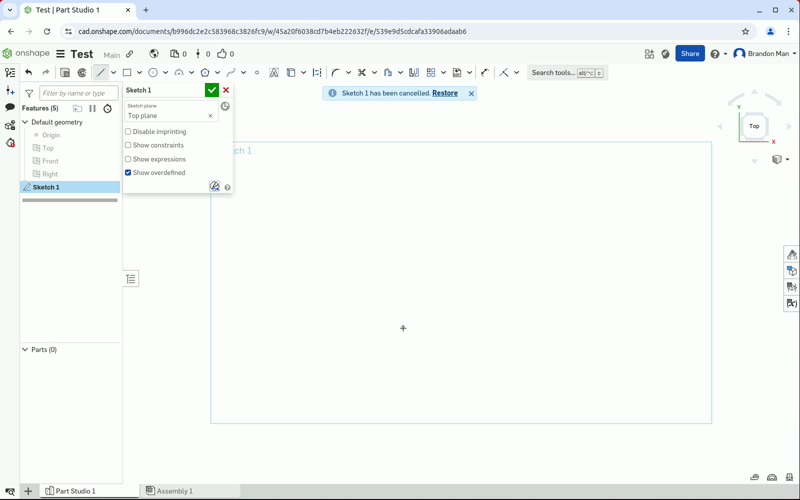
key_down(shift)
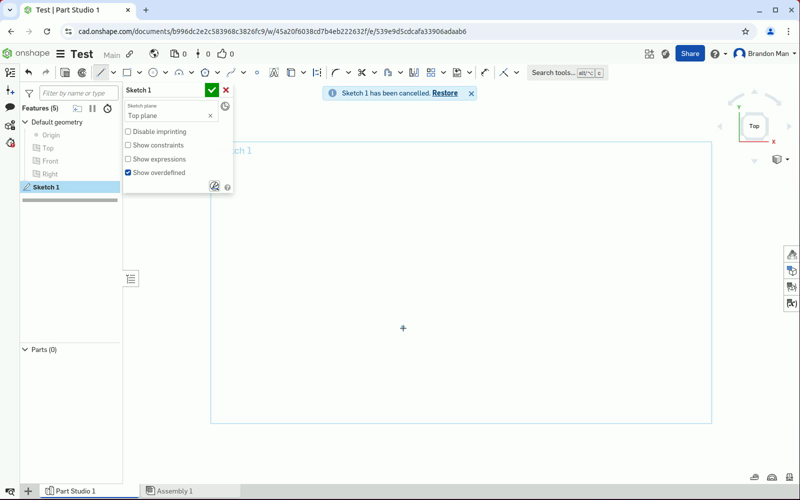
mouse_move(515, 327)
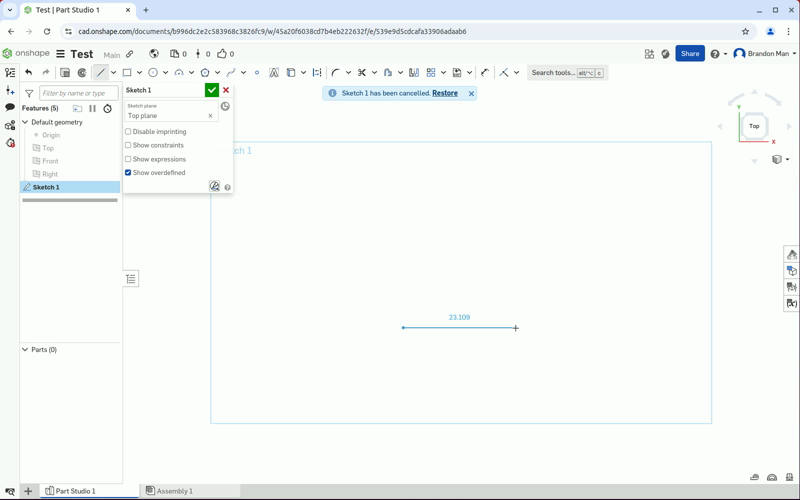
click(515, 327)
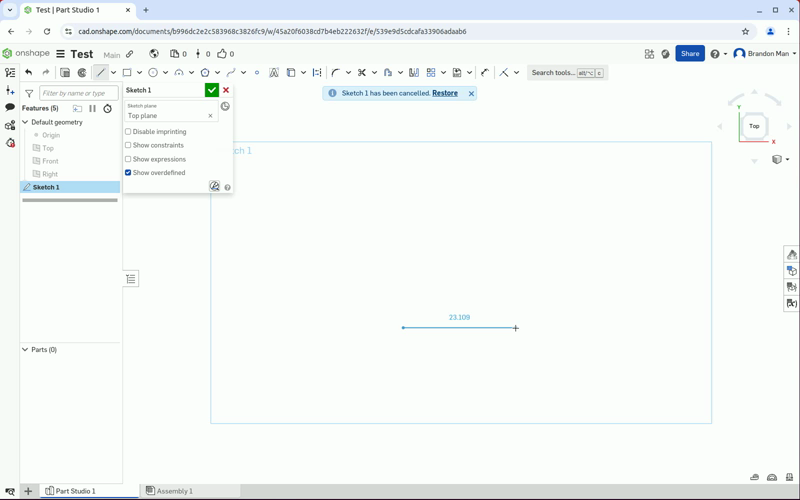
key_up(shift)
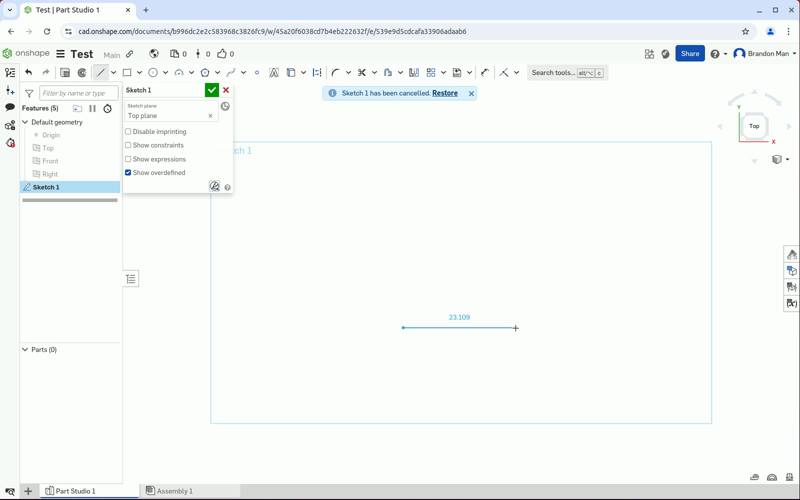
key_down(shift)
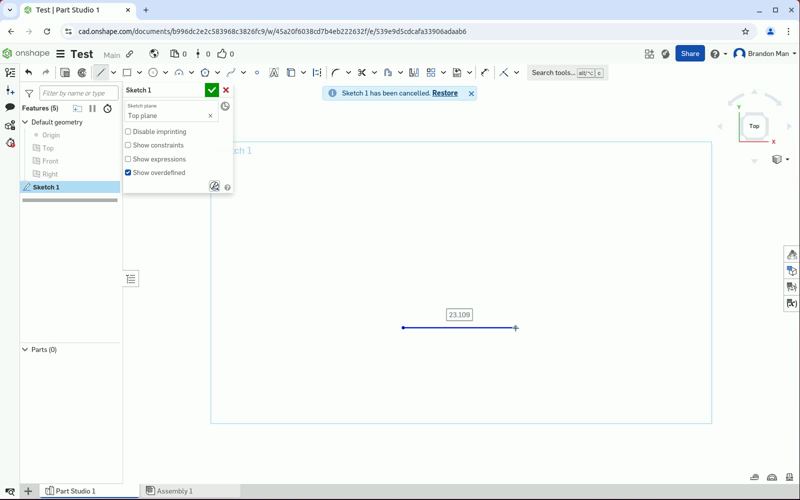
mouse_move(515, 215)
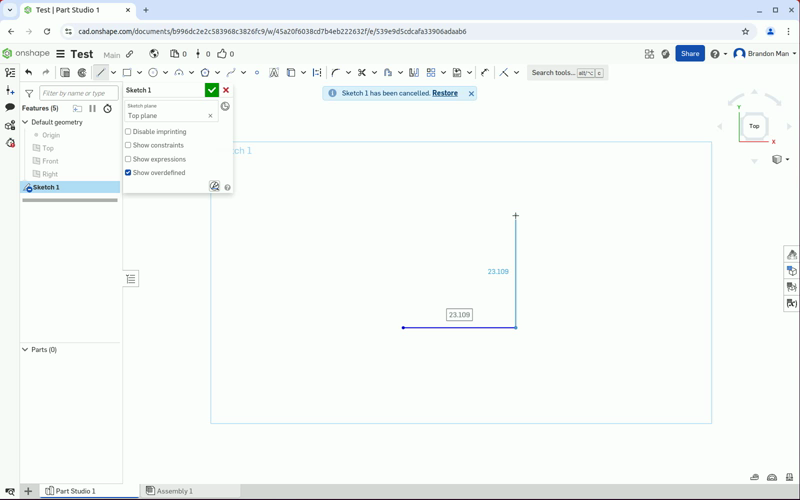
click(515, 215)
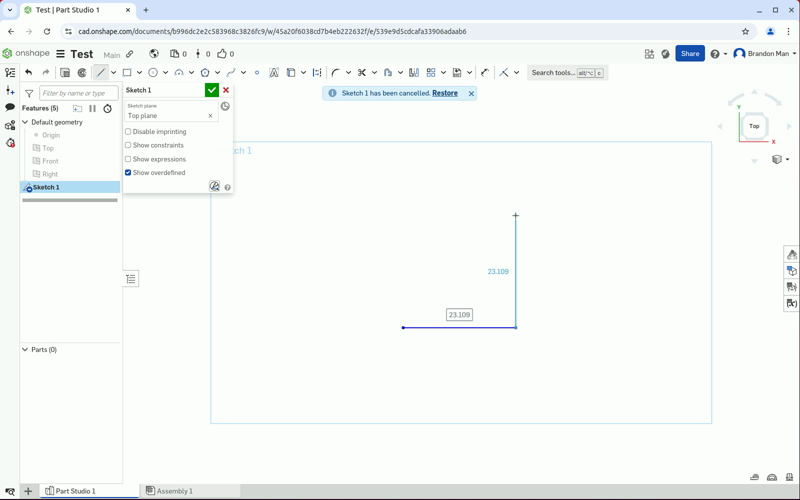
key_up(shift)
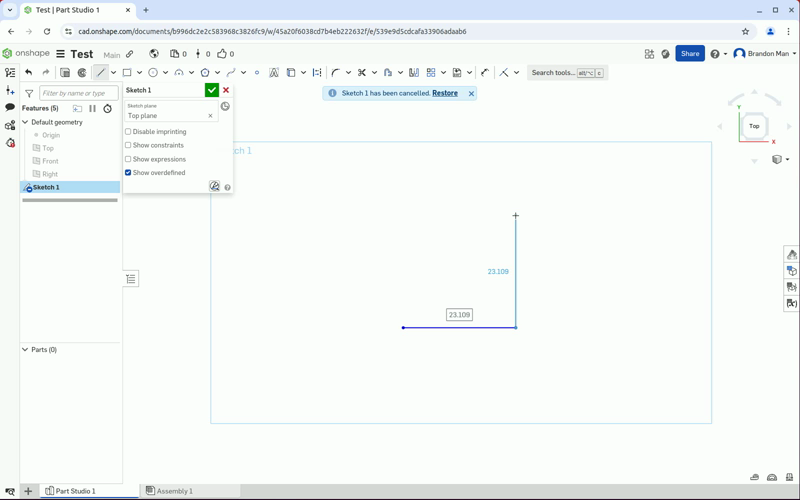
key_down(shift)
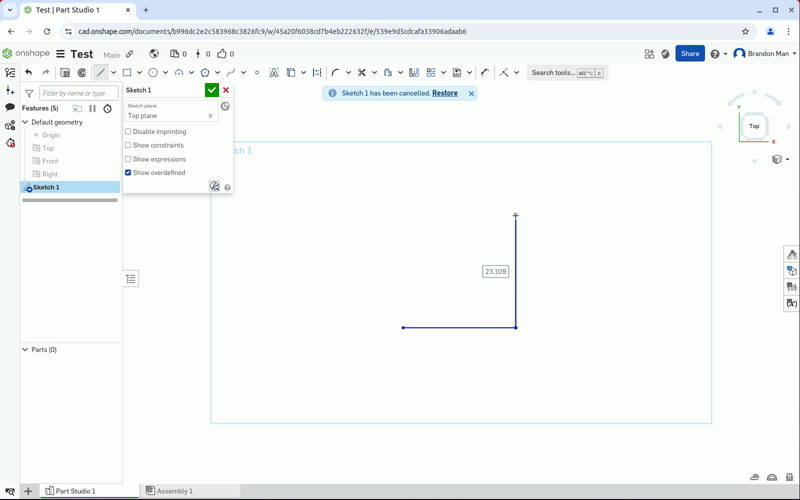
mouse_move(403, 215)
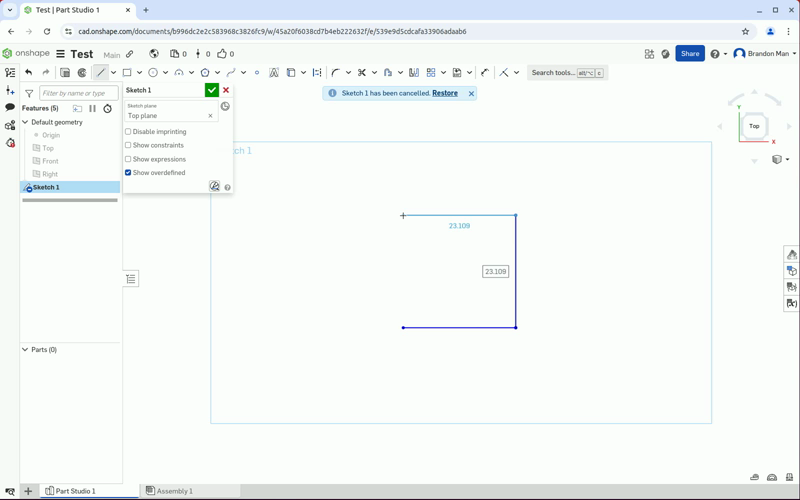
click(403, 215)
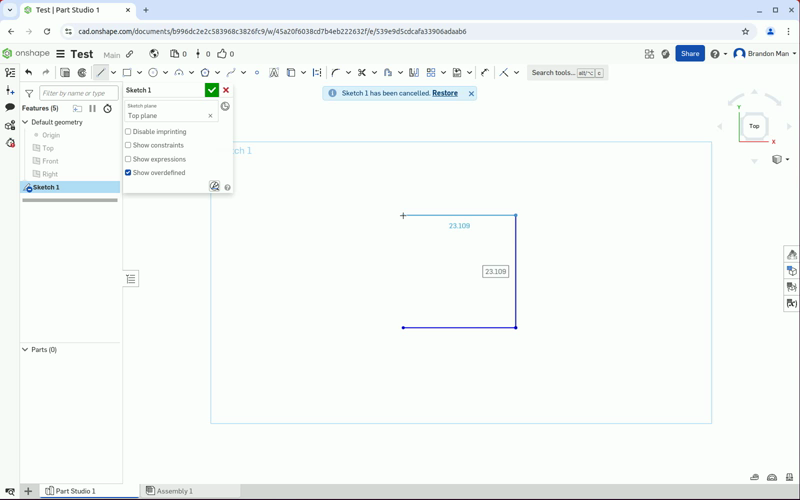
key_up(shift)
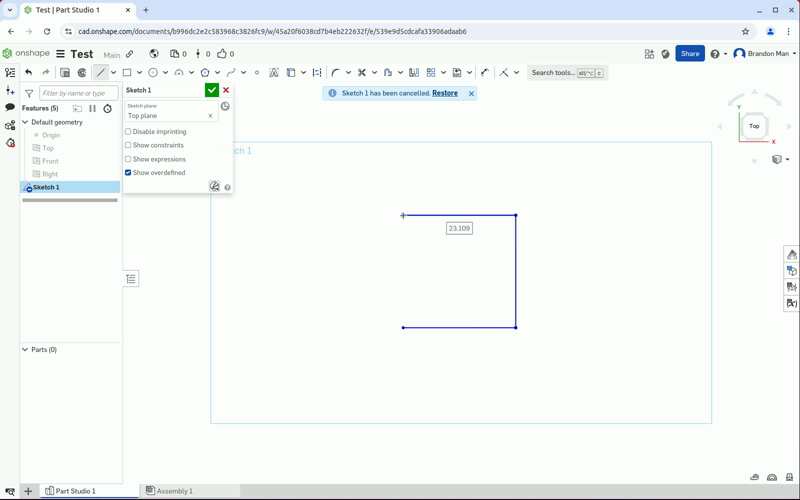
key_down(shift)
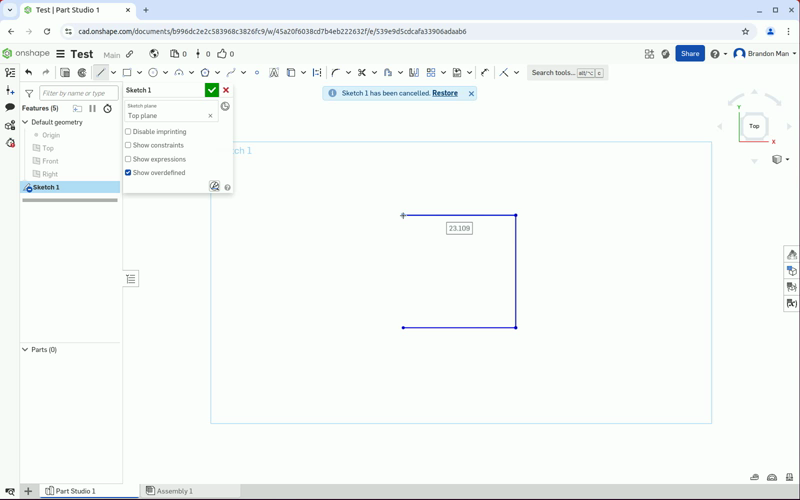
mouse_move(403, 327)
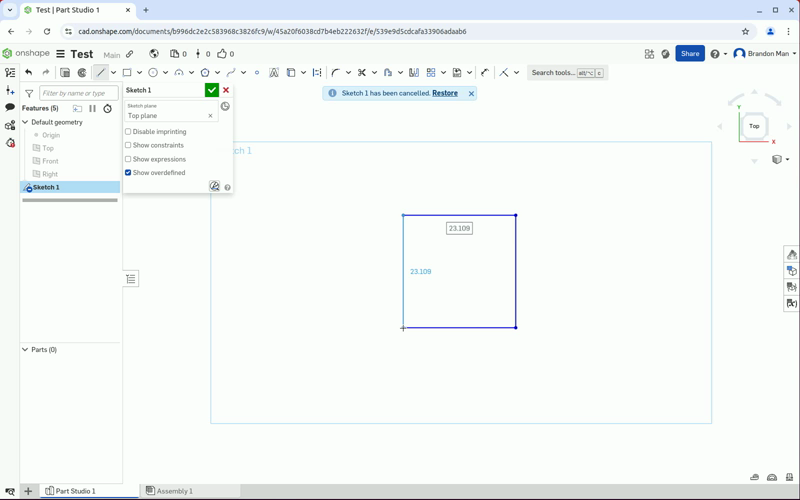
key_up(shift)
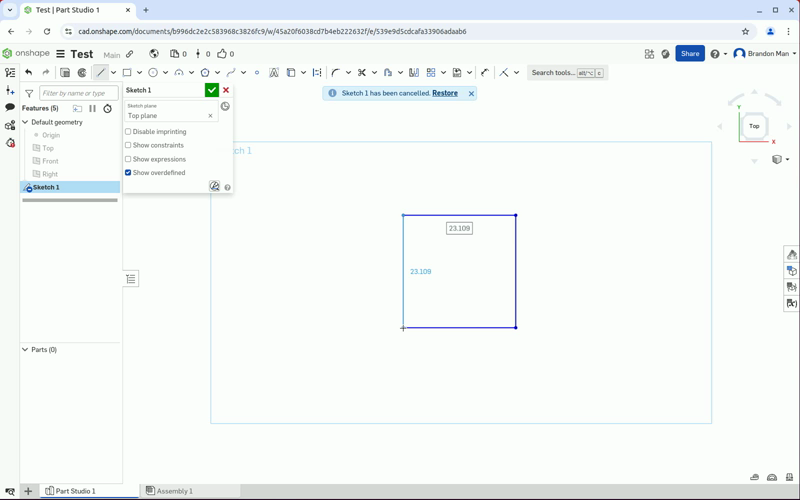
click(403, 327)
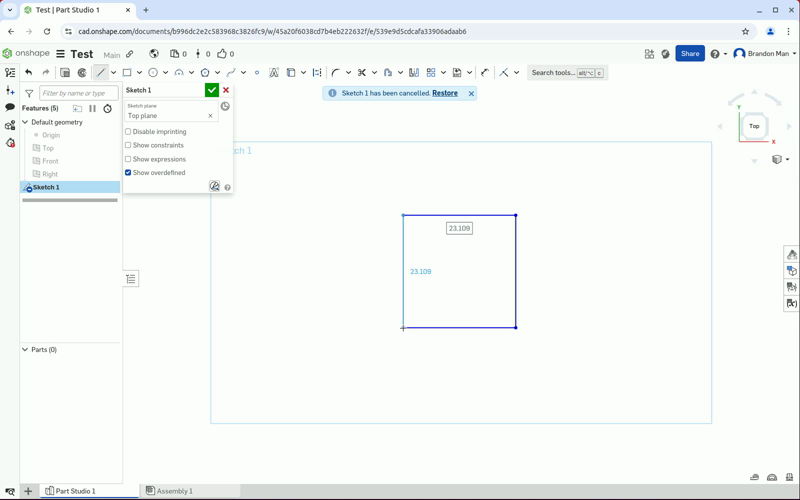
key(esc)
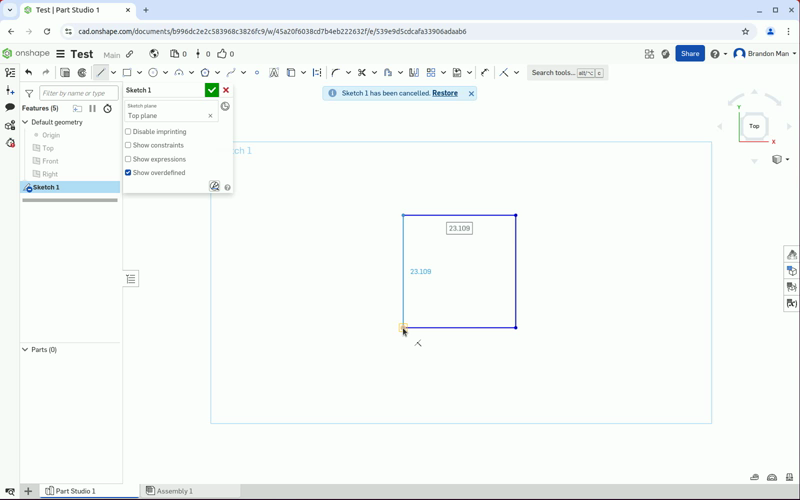
mouse_move(483, 263)
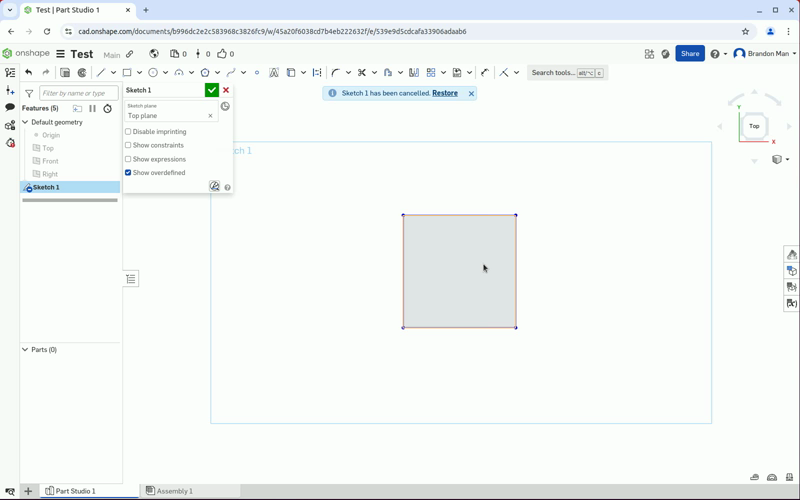
click(483, 263)
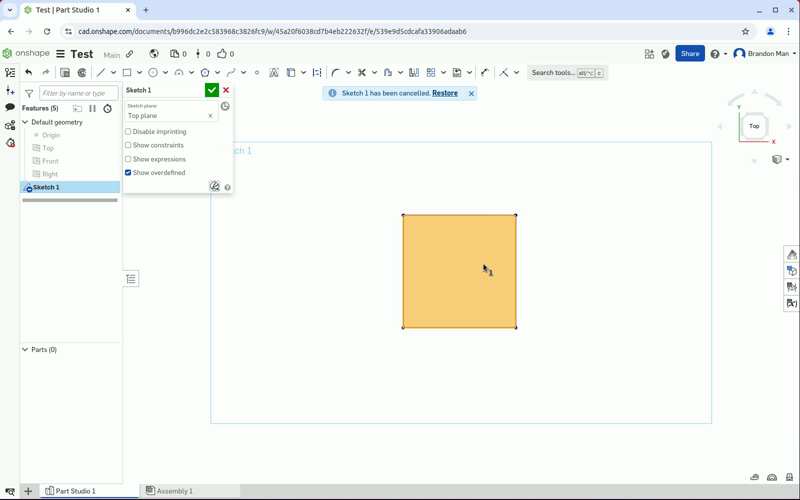
mouse_move(73, 352)
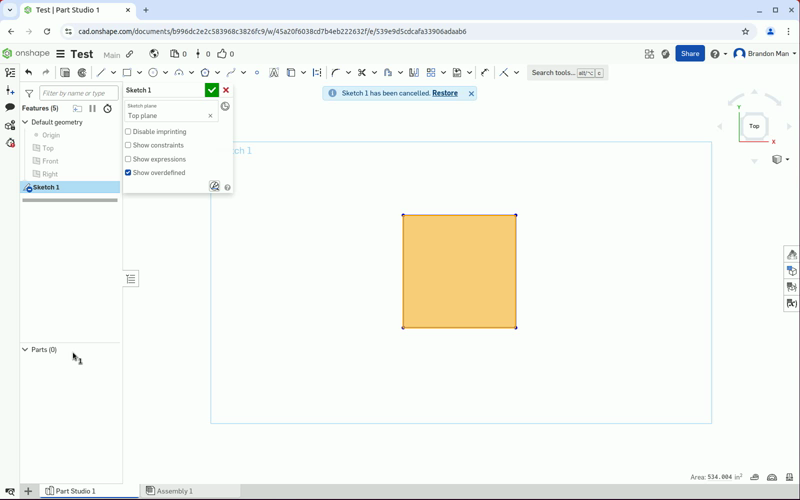
key(shift+y)
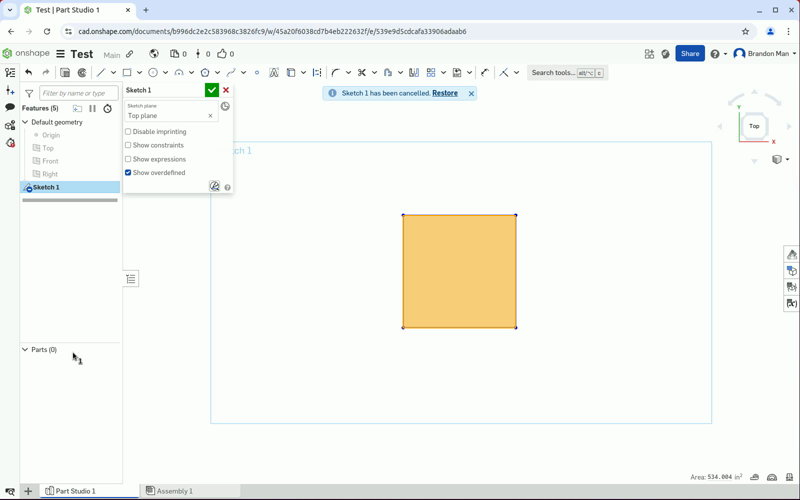
key(shift+e)
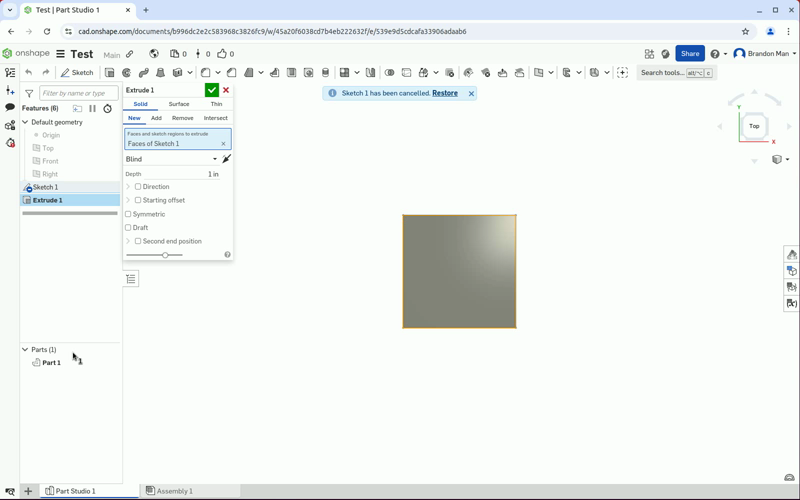
mouse_move(143, 106)
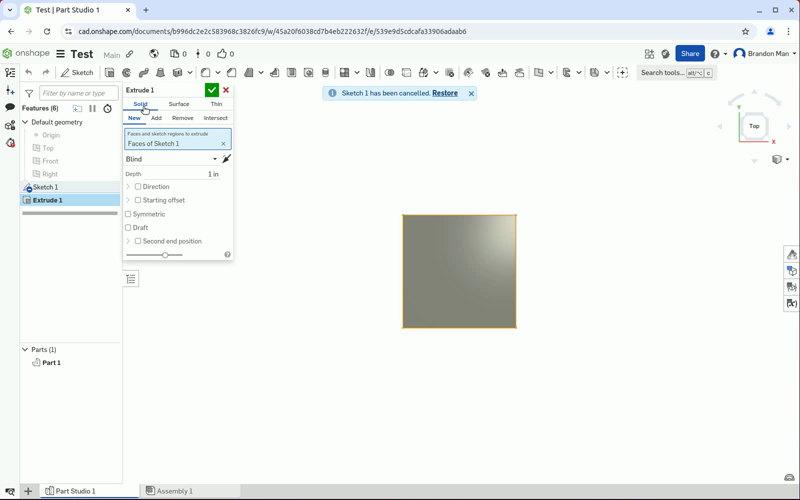
click(143, 106)
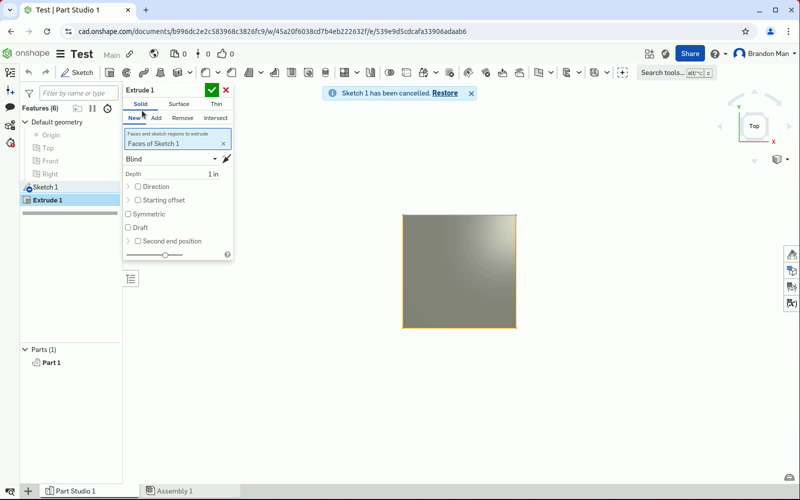
mouse_move(137, 120)
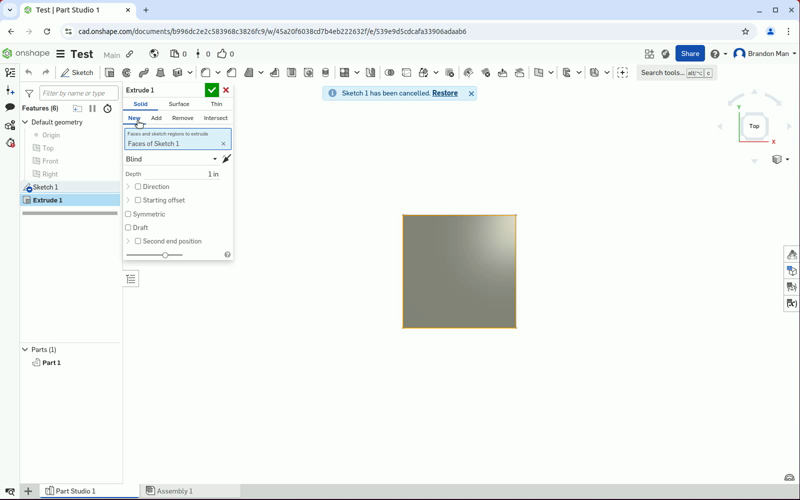
click(137, 120)
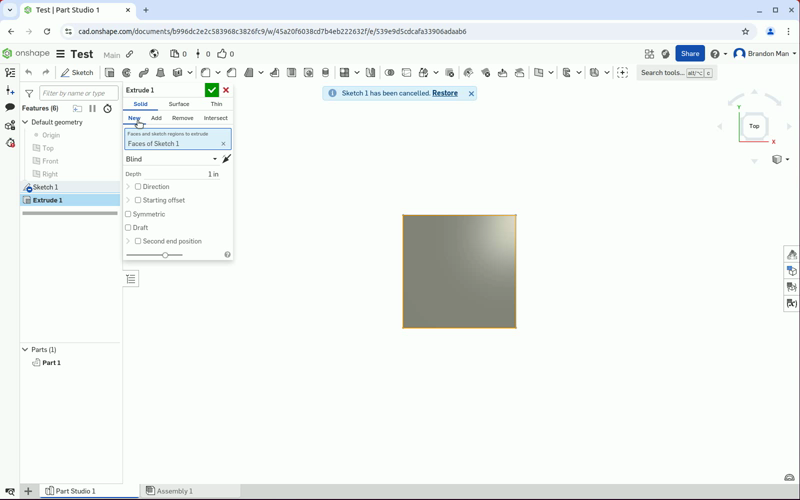
key(tab, 4)
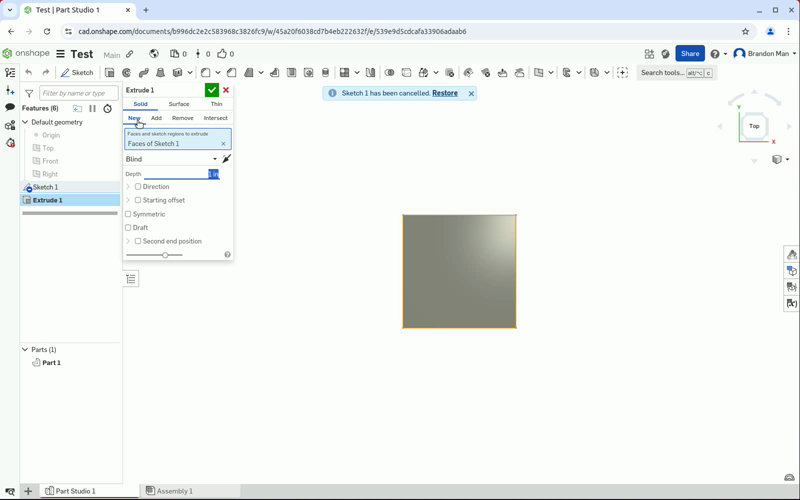
text(23.108)
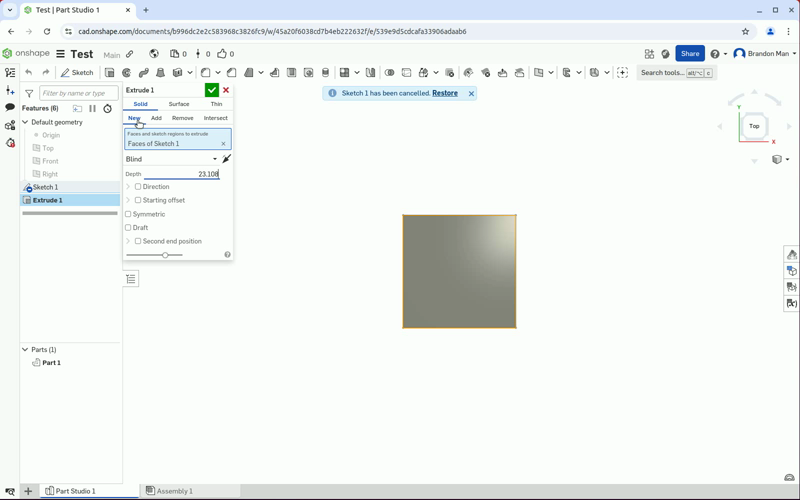
key(enter)
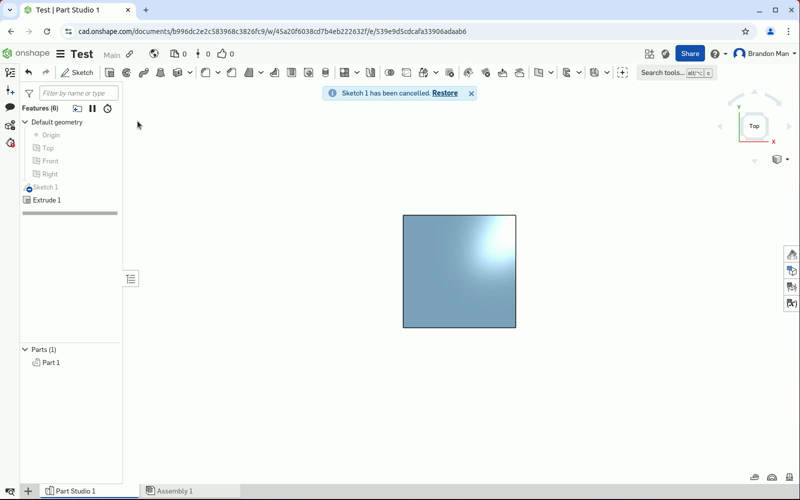
key(shift+h)
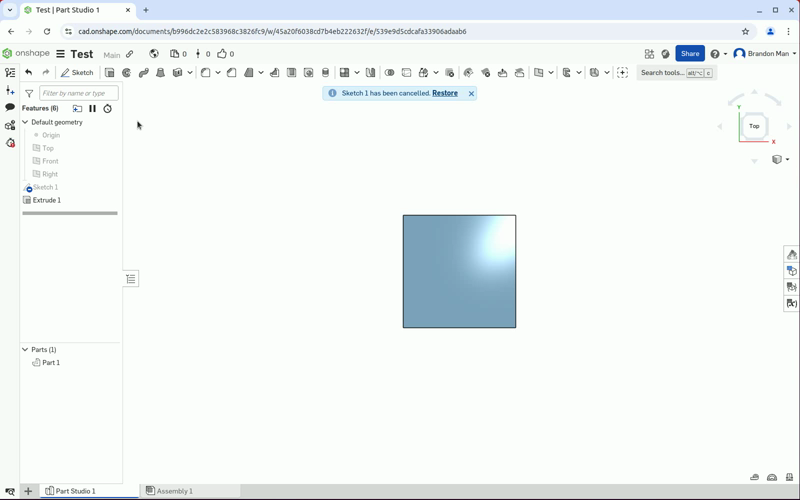
key(shift+h)
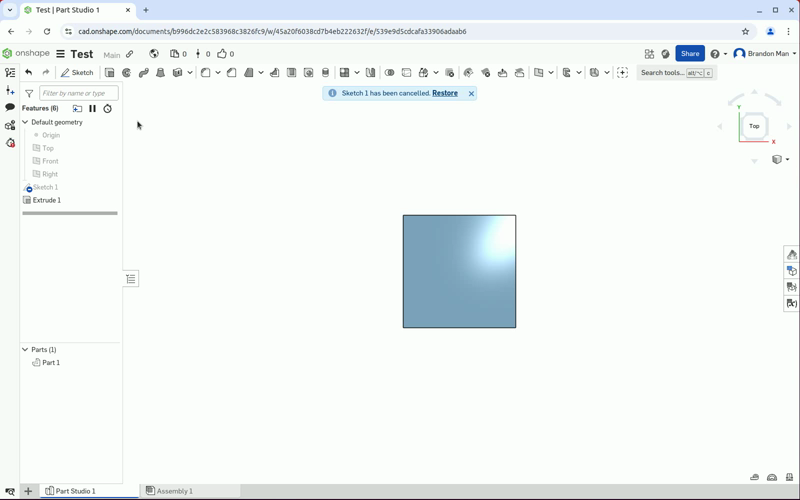
mouse_move(73, 189)
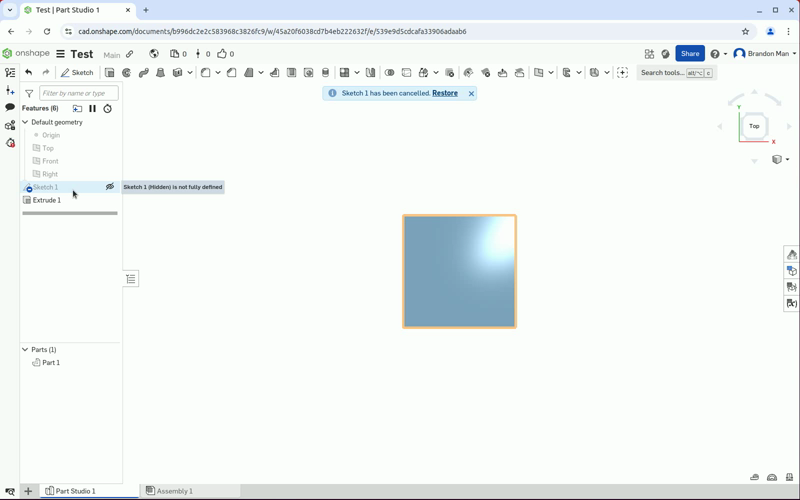
click(73, 189)
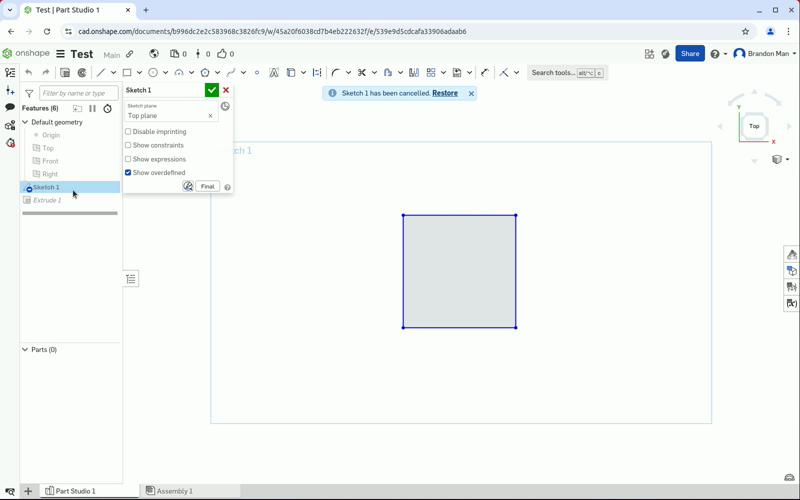
mouse_move(229, 92)
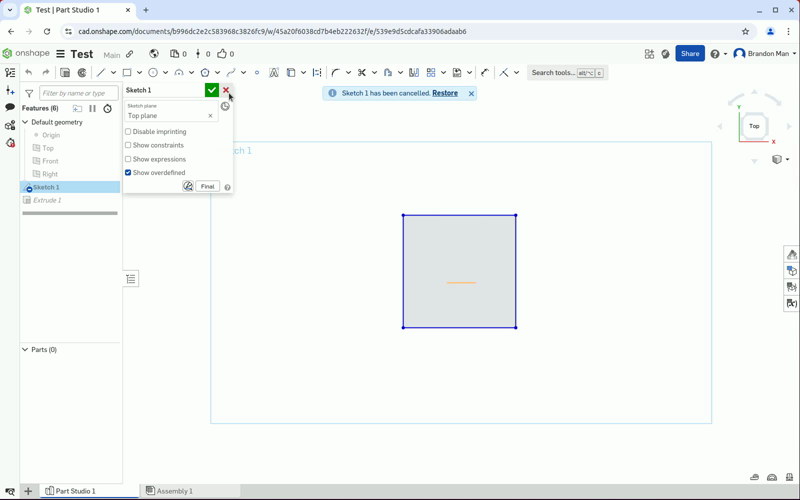
click(229, 92)
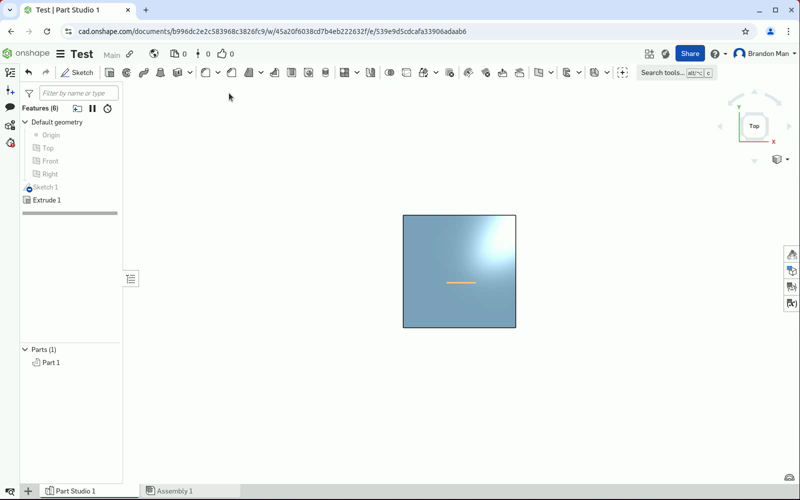
mouse_move(541, 75)
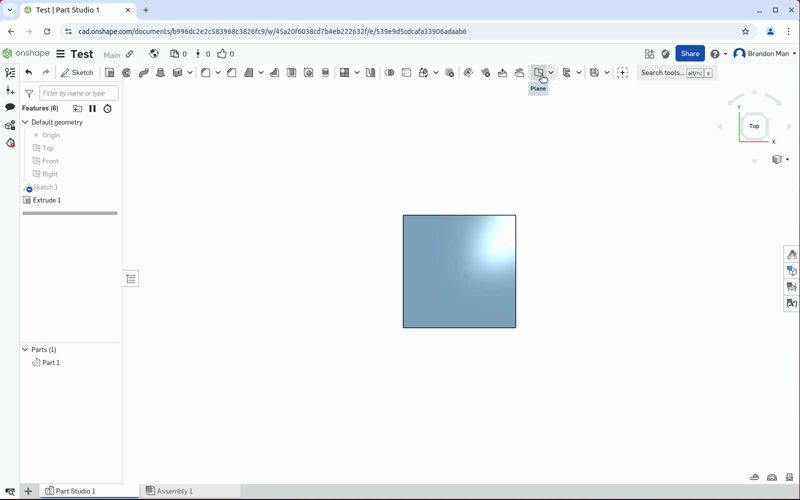
click(541, 75)
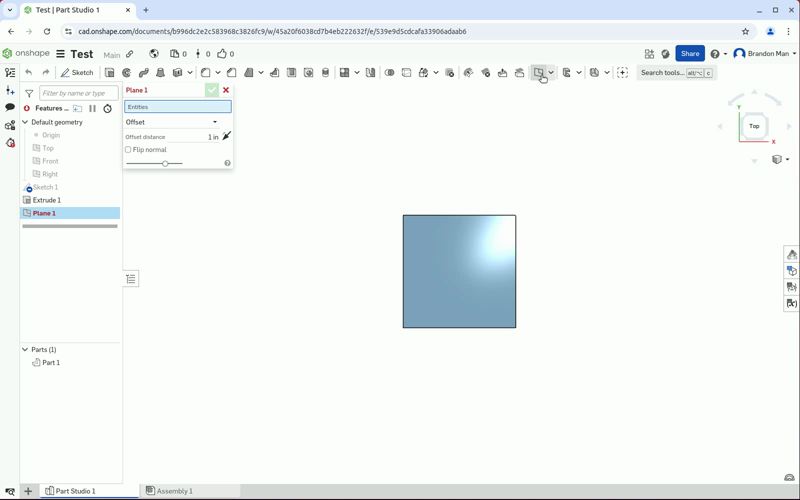
mouse_move(73, 150)
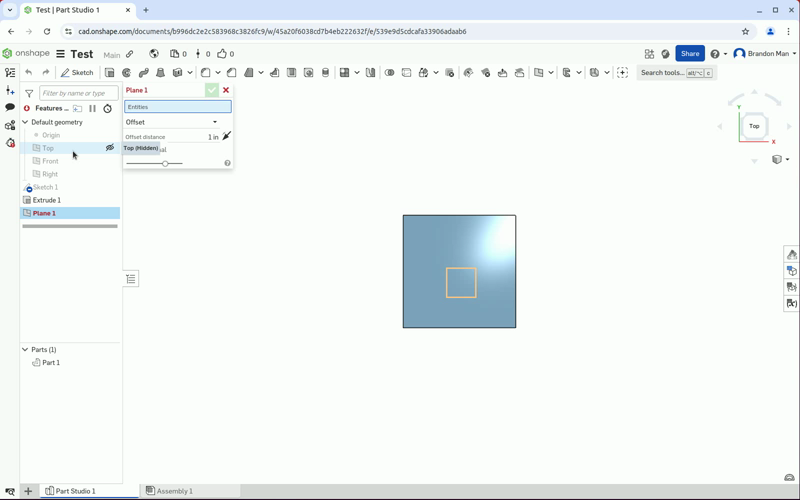
click(73, 150)
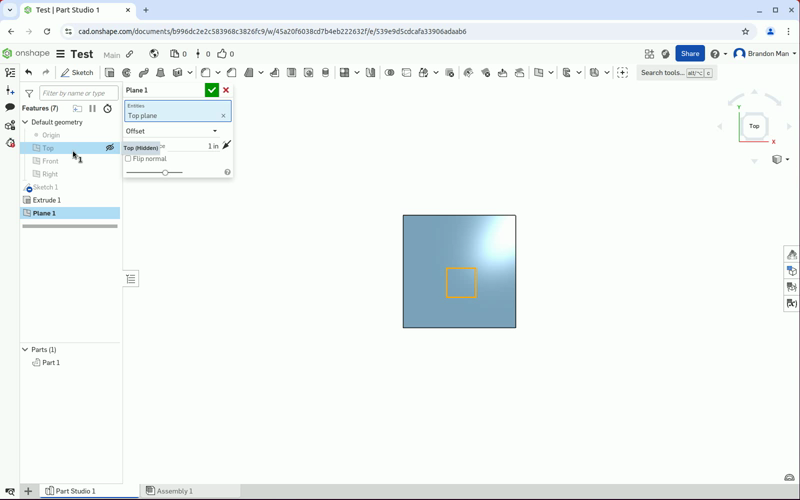
key(tab, 2)
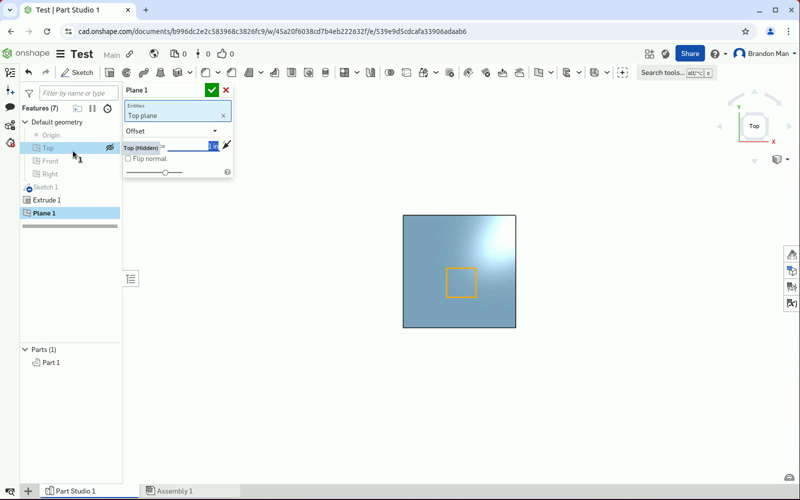
text(23.108)
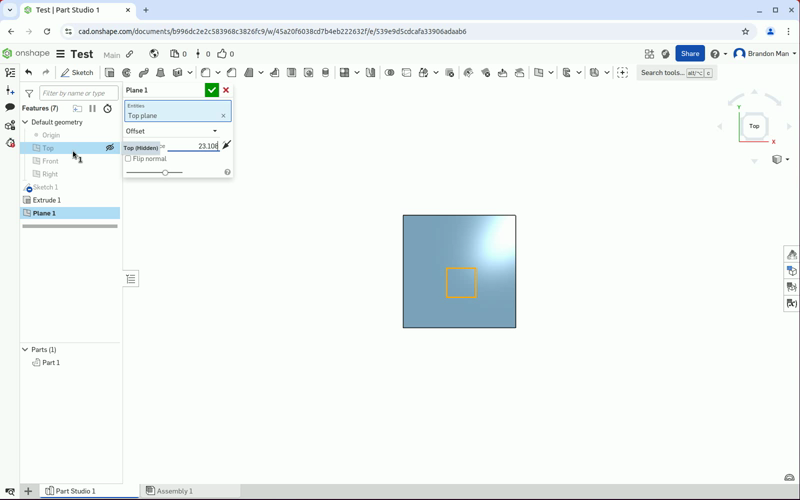
key(enter, 2)
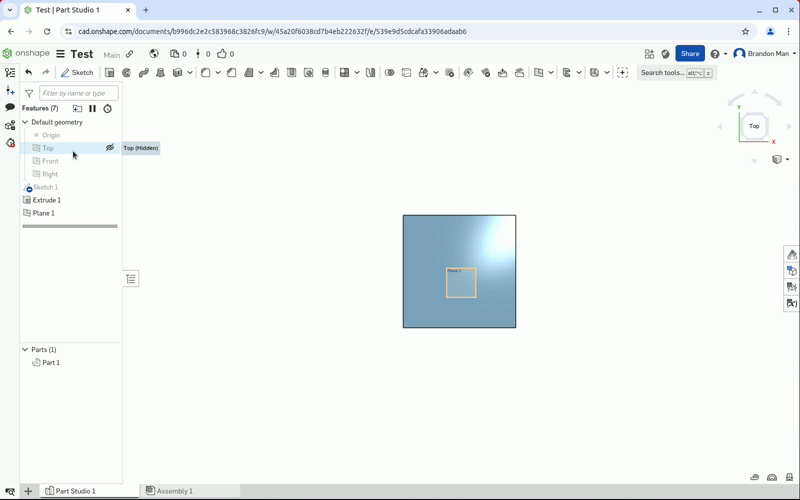
key(shift+s)
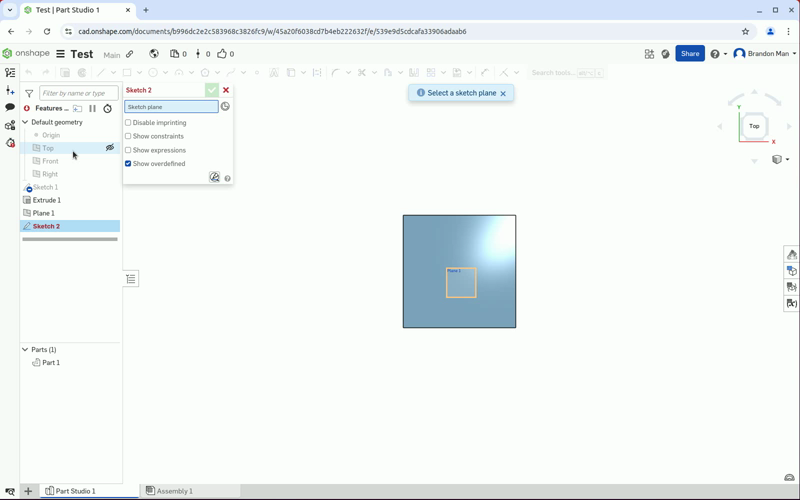
mouse_move(73, 215)
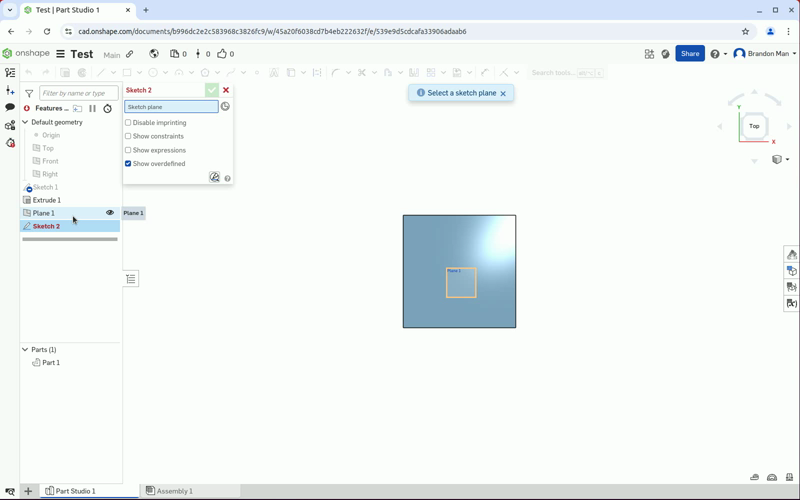
click(73, 215)
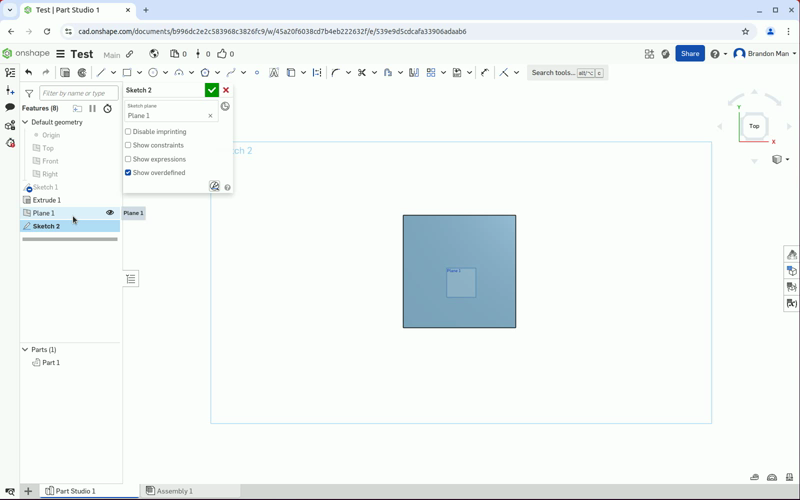
mouse_move(73, 352)
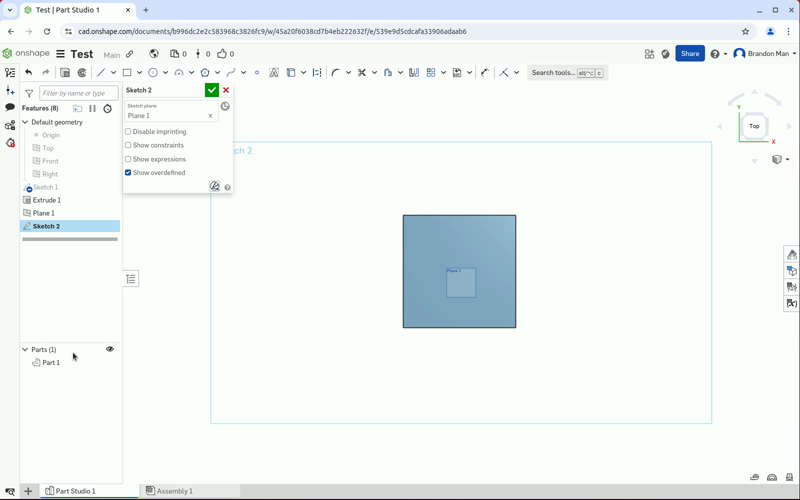
key(y)
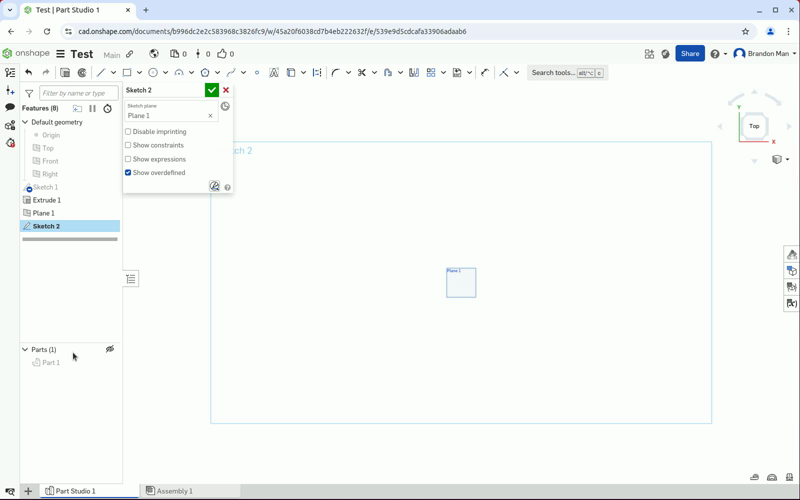
key(c)
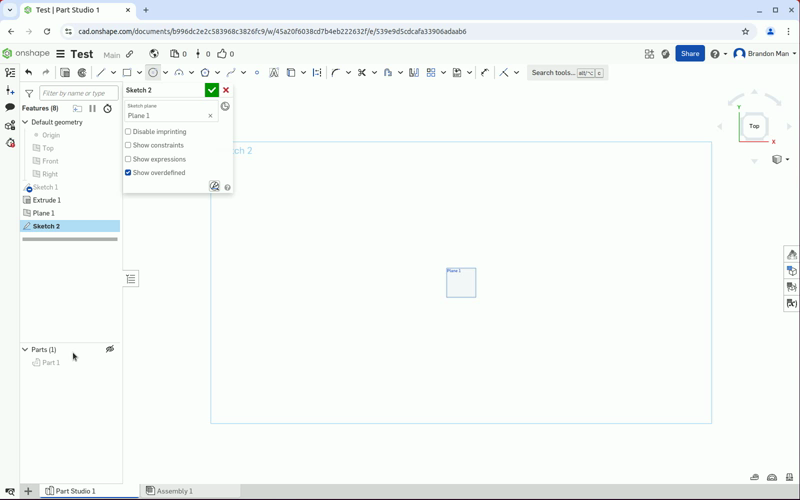
key_down(shift)
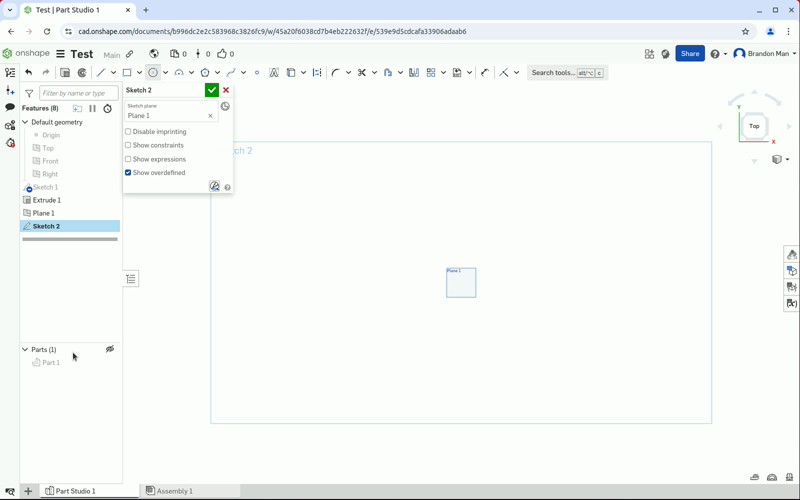
mouse_move(461, 271)
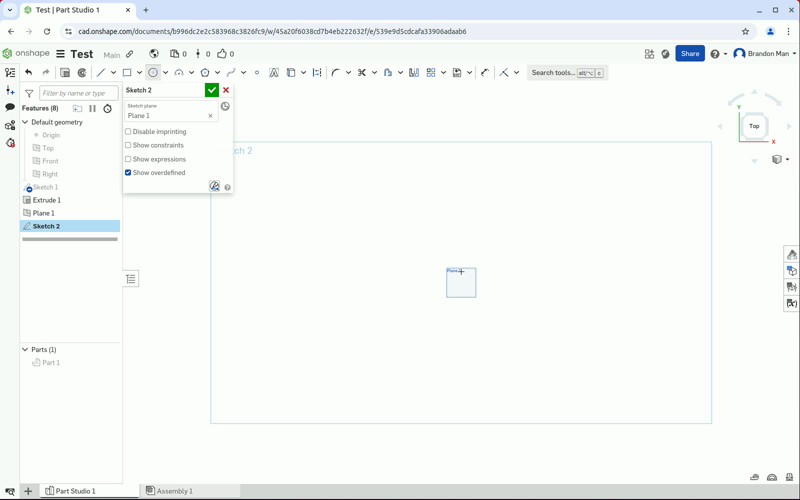
click(461, 271)
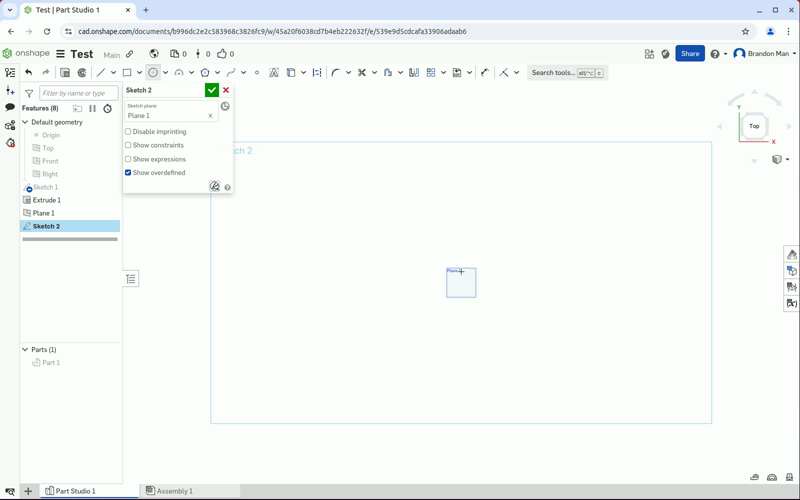
key_up(shift)
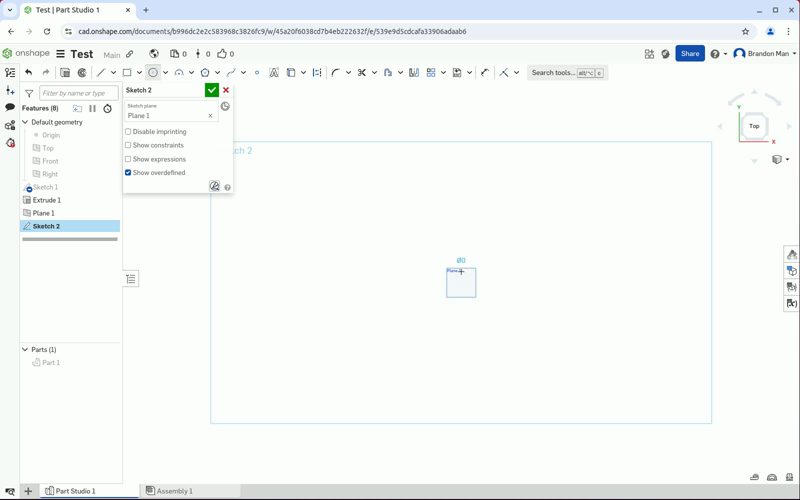
mouse_move(512, 271)
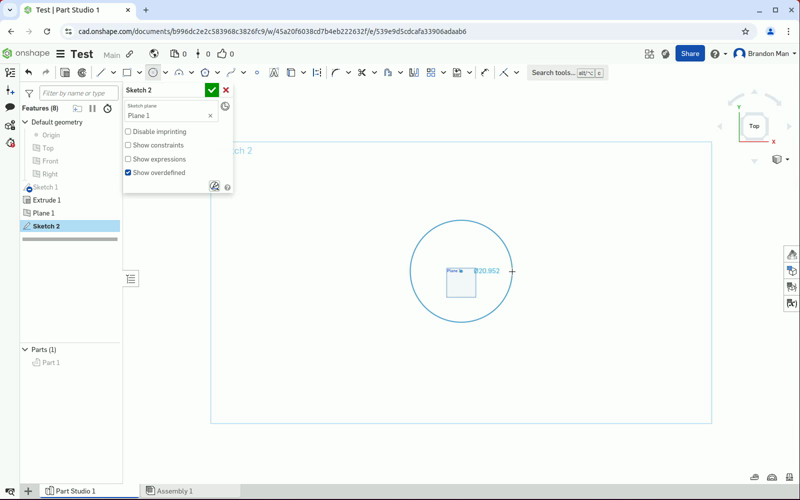
click(512, 271)
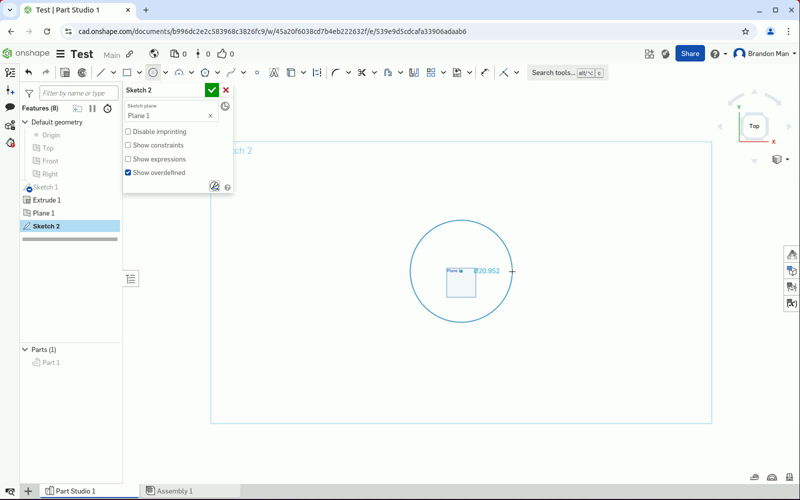
key(esc)
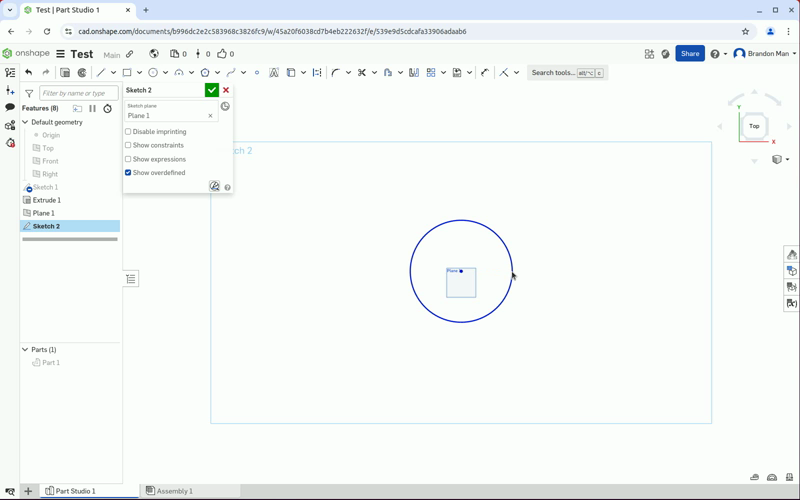
mouse_move(465, 244)
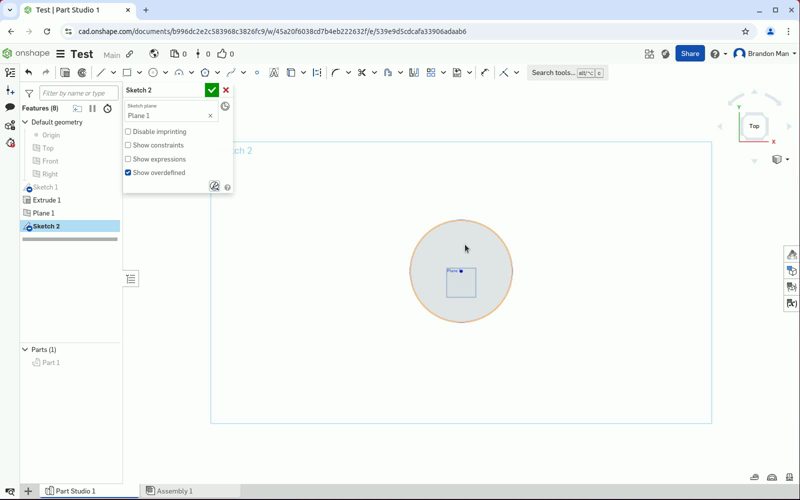
click(465, 244)
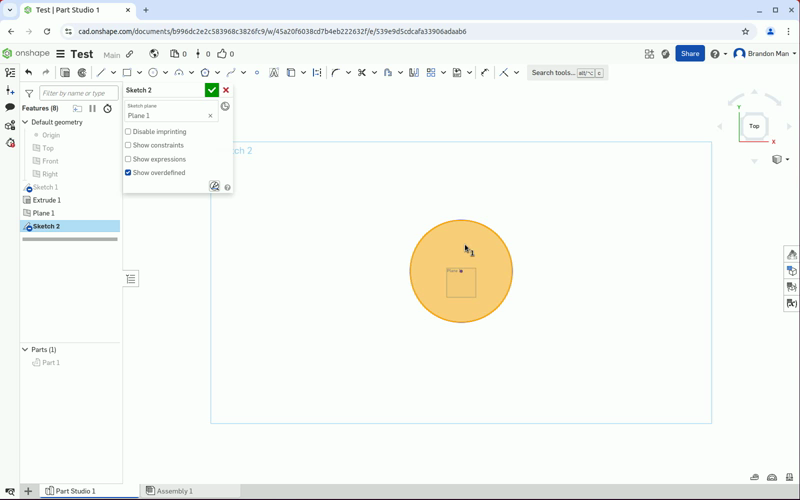
mouse_move(73, 352)
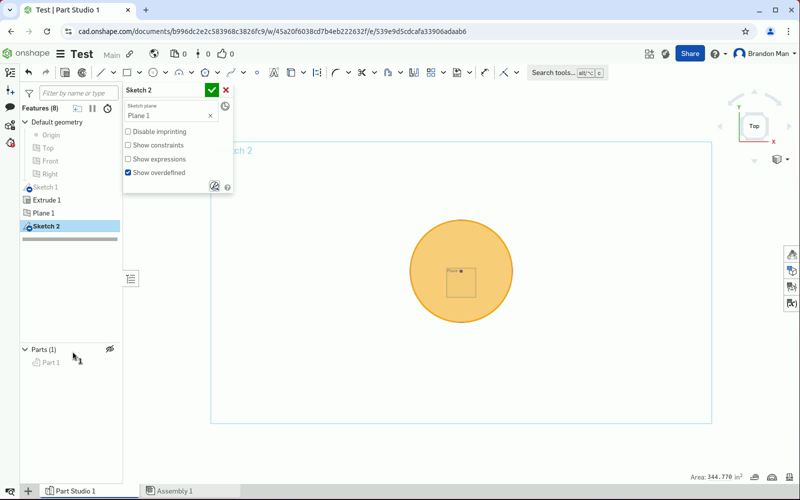
key(shift+y)
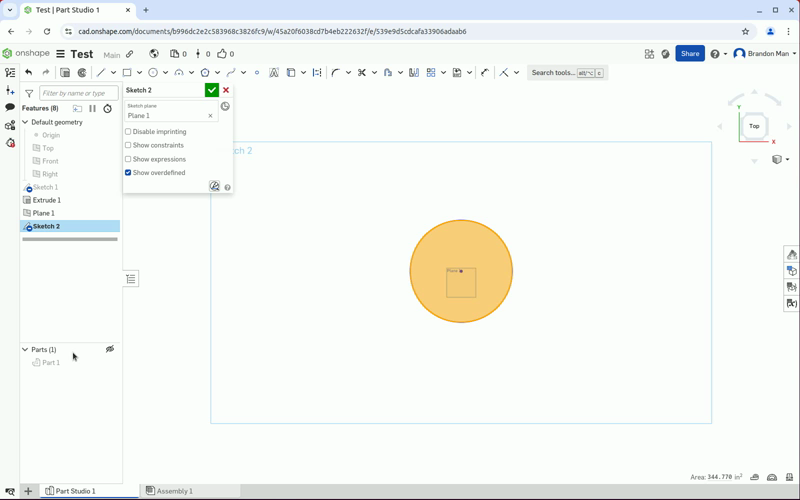
key(shift+e)
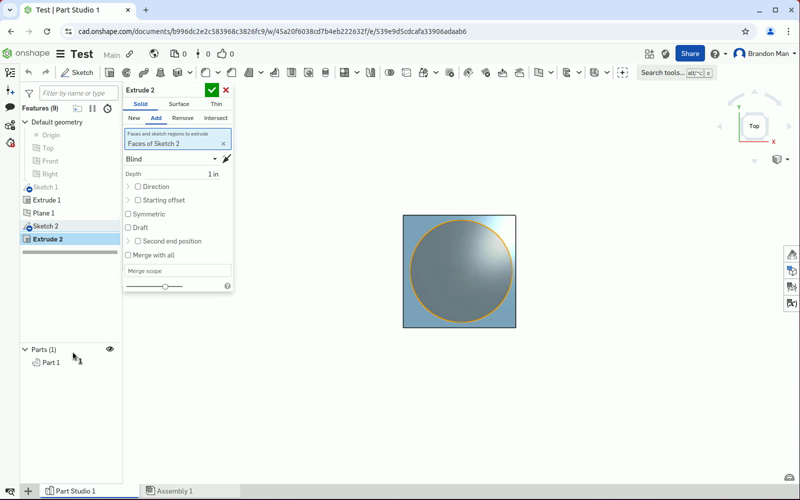
mouse_move(143, 106)
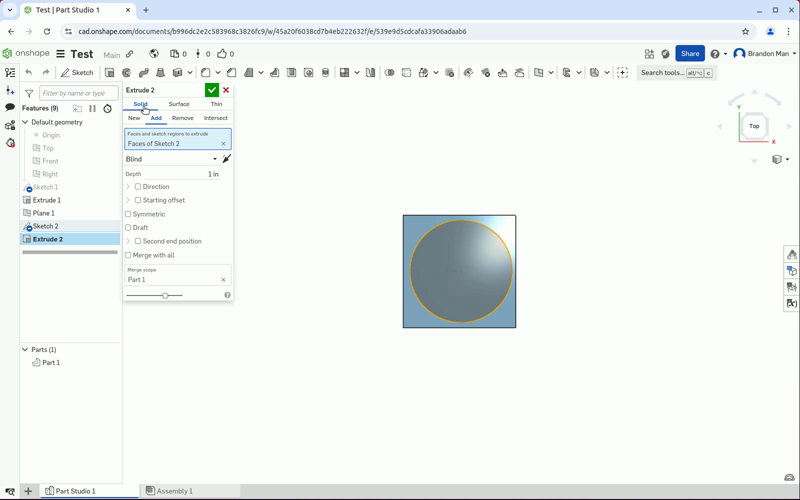
click(143, 106)
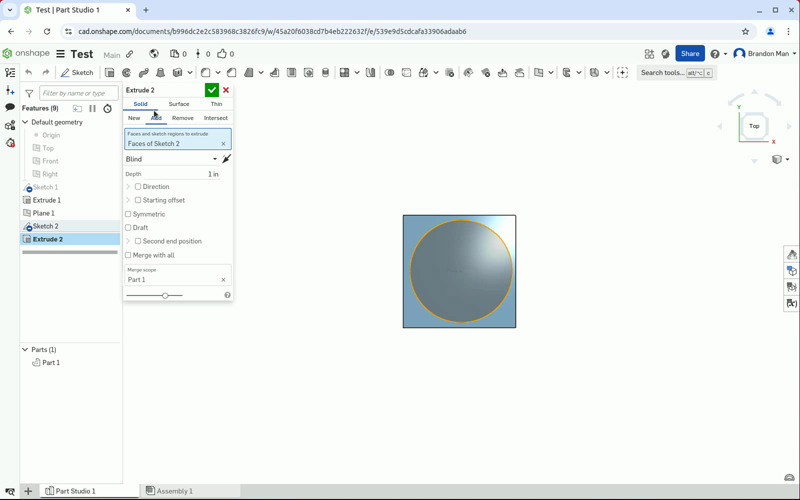
mouse_move(186, 120)
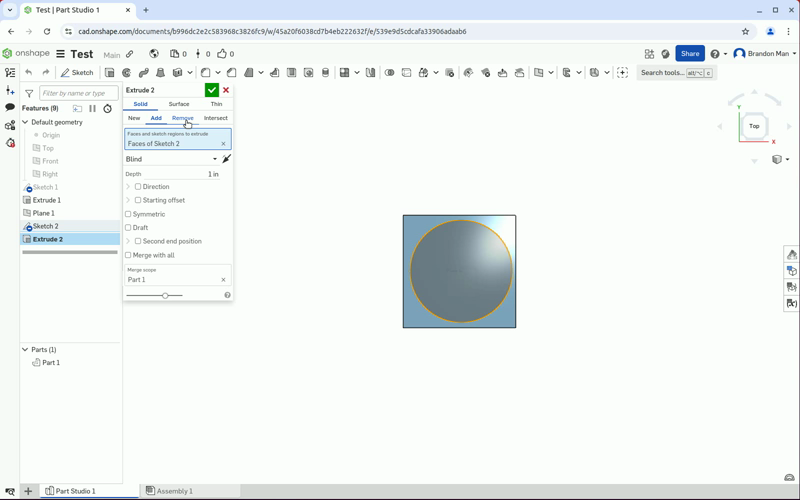
click(186, 120)
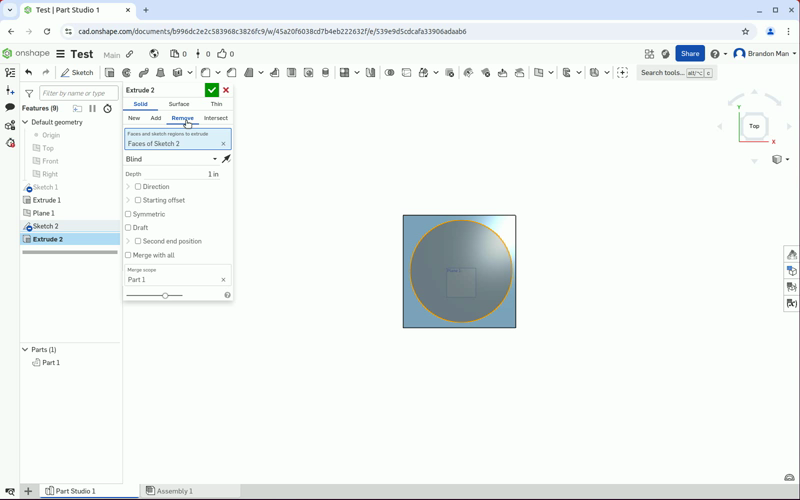
key(tab, 4)
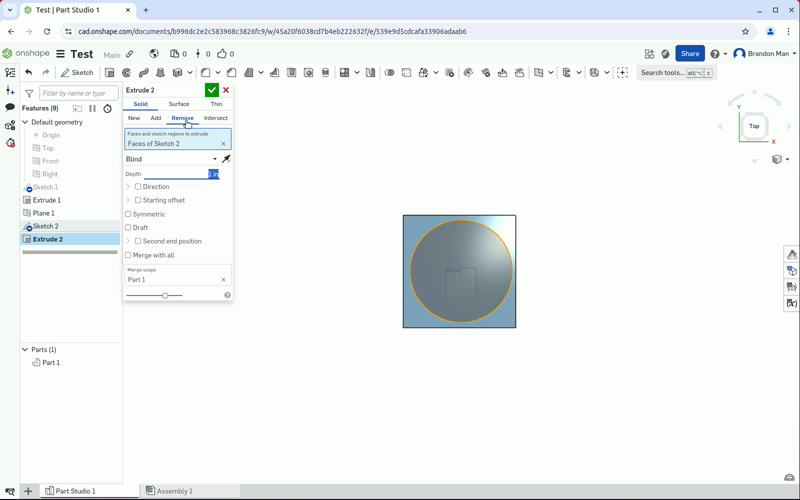
text(22.627)
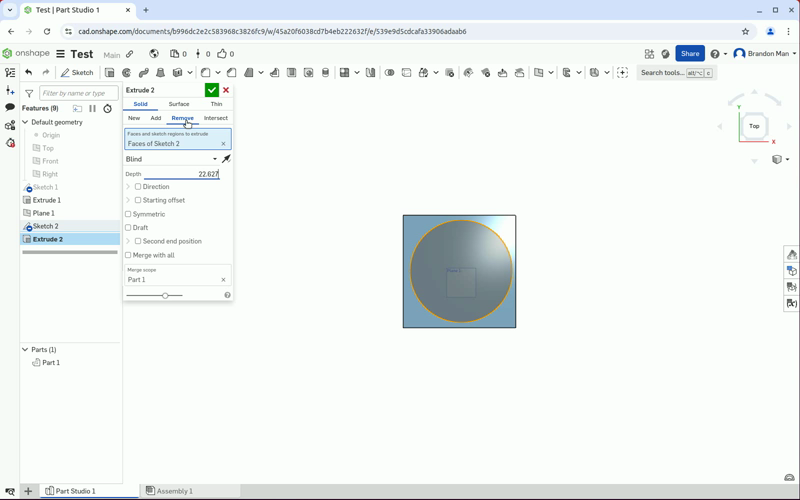
key(tab, 6)
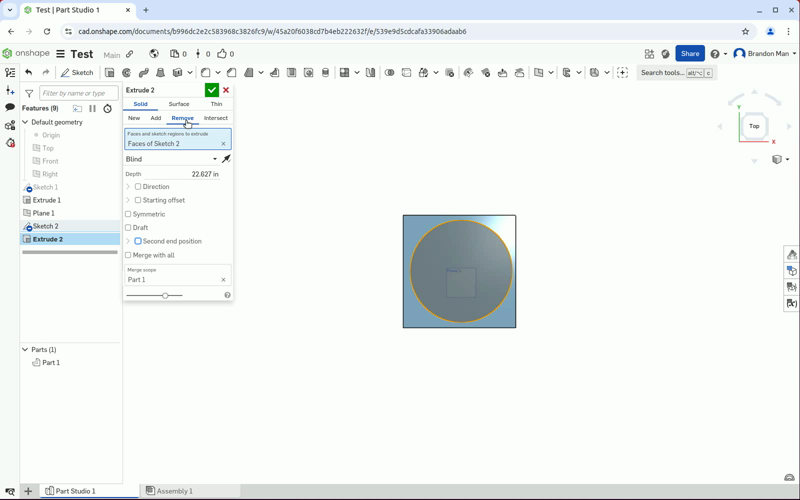
key(space)
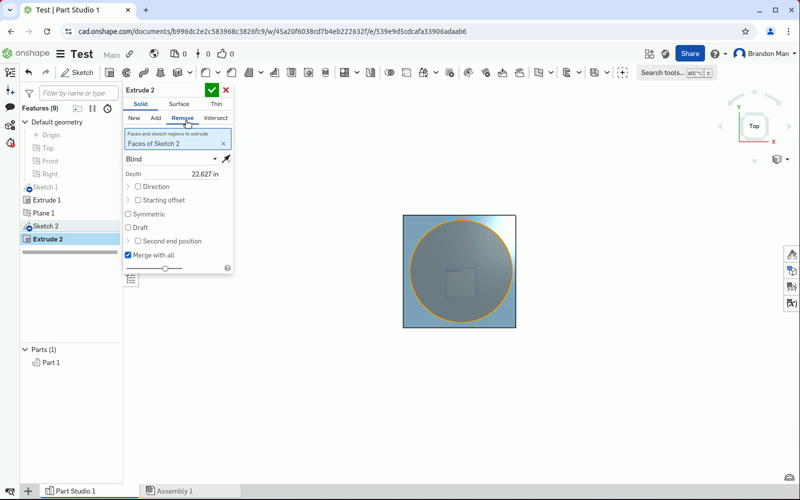
key(enter)
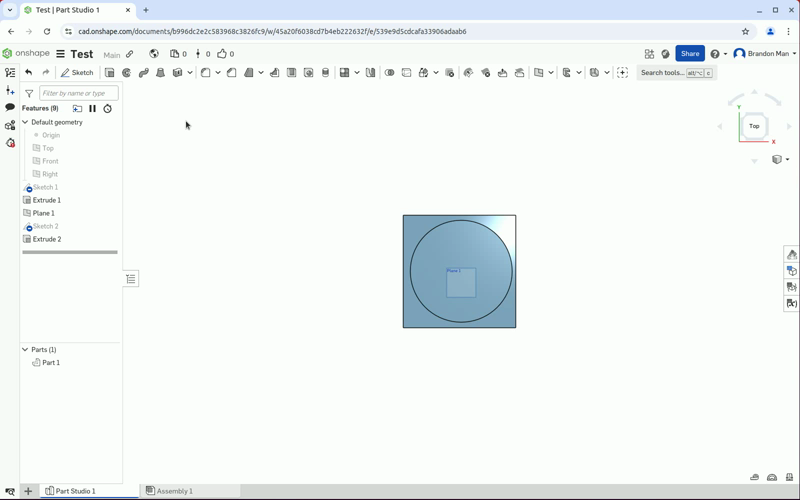
key(shift+h)
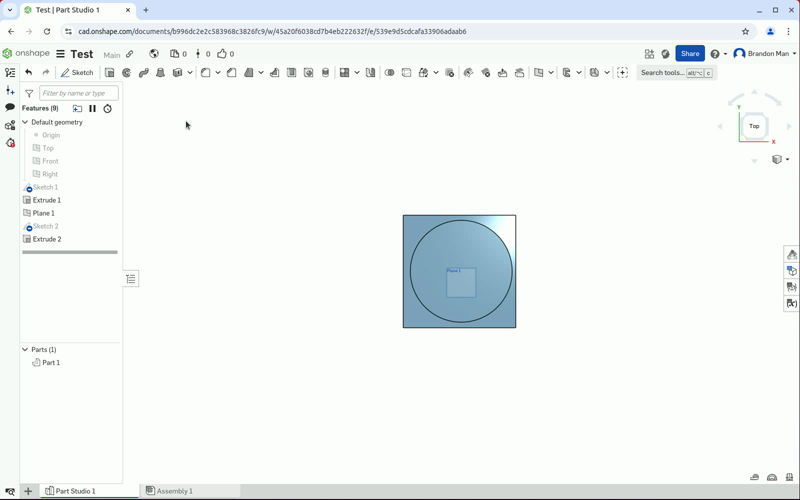
key(shift+h)
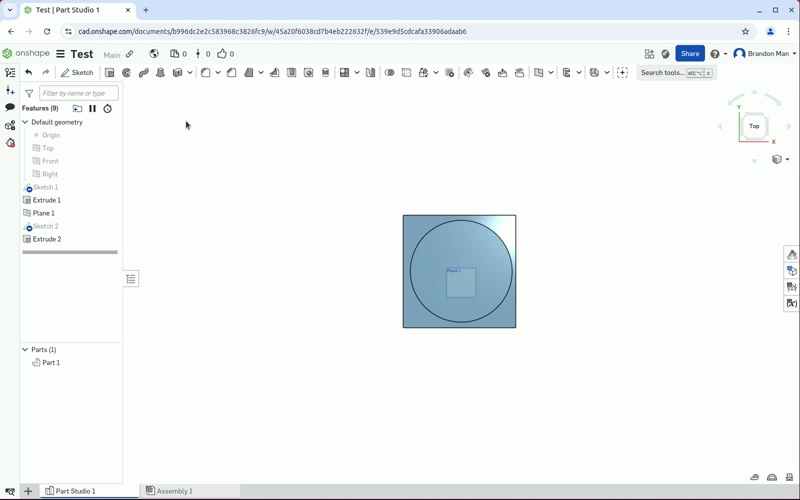
key(shift+7)
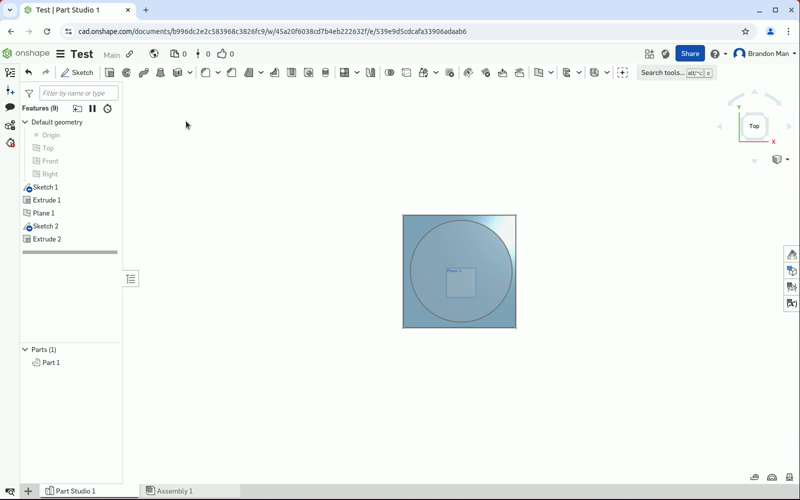
key(up, 3)
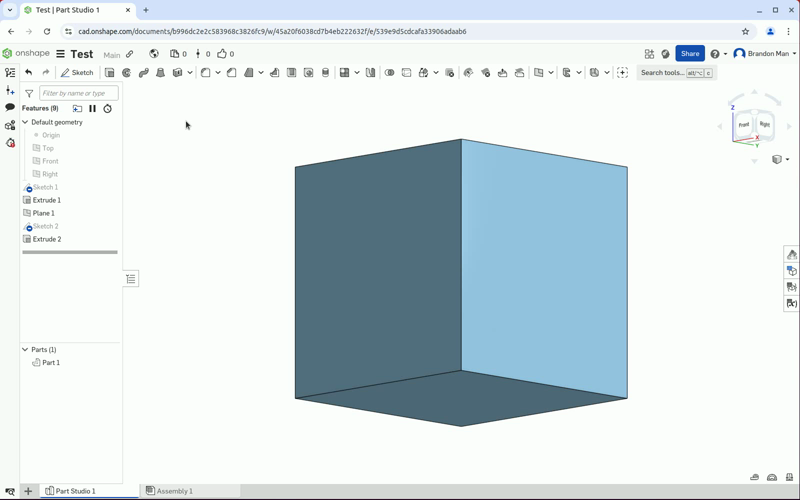
key(left, 3)
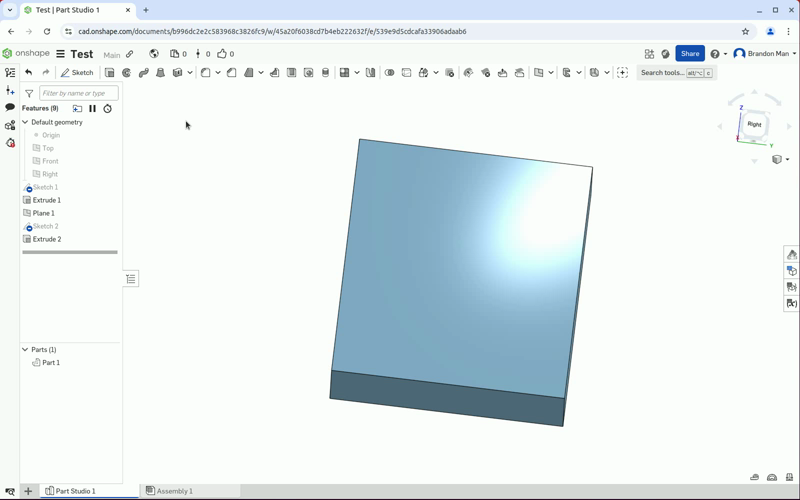
key(right, 3)
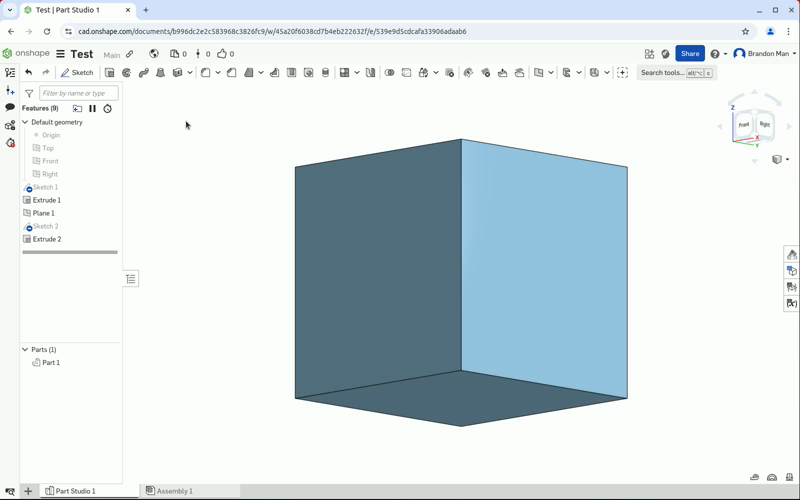
key(down, 3)
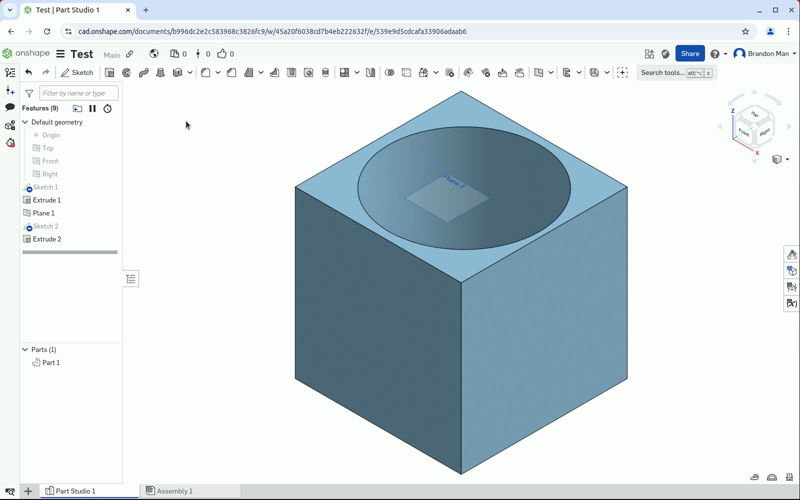
mouse_move(73, 189)
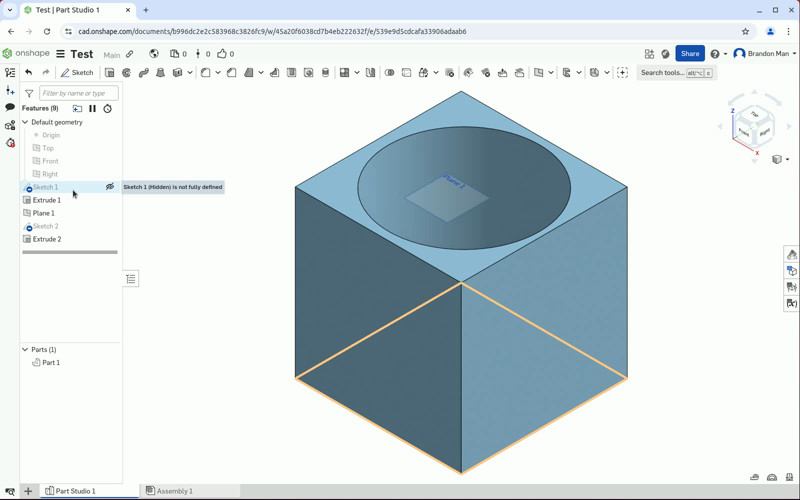
click(73, 189)